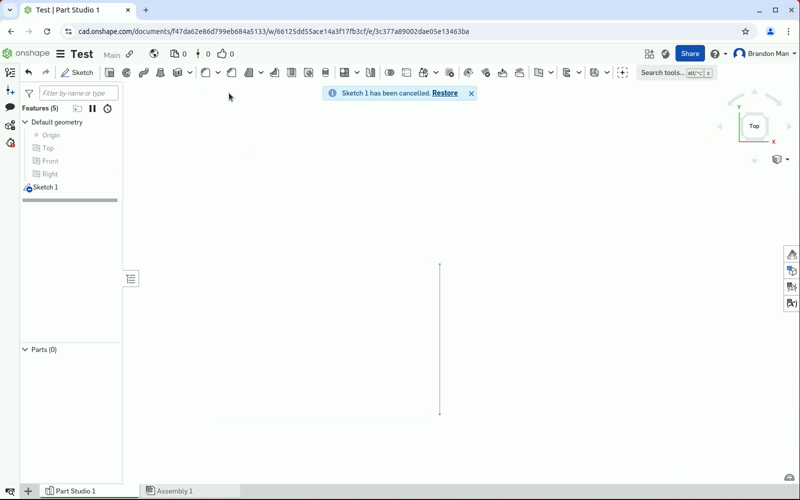
key(shift+h)
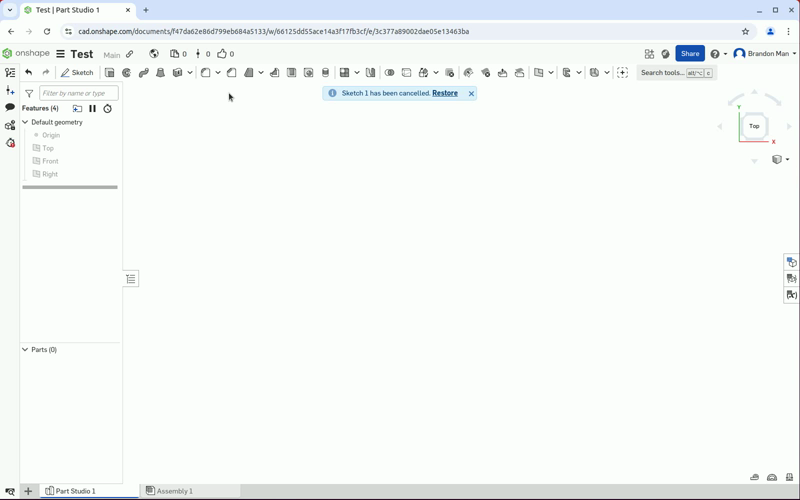
mouse_move(73, 352)
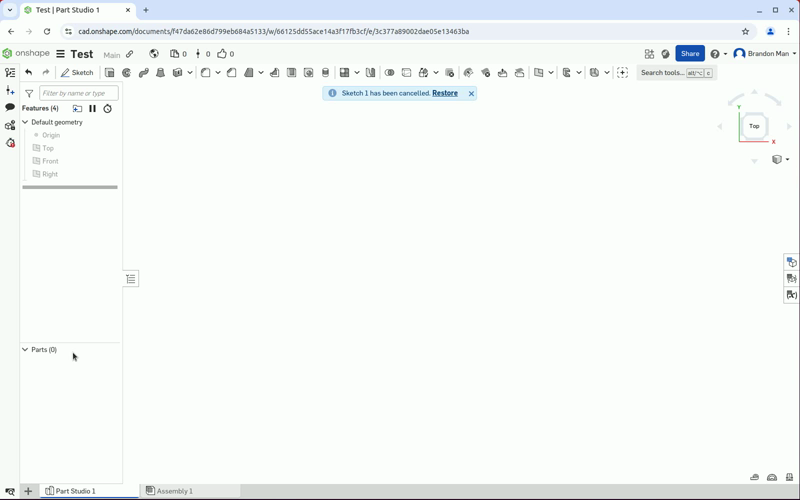
key(y)
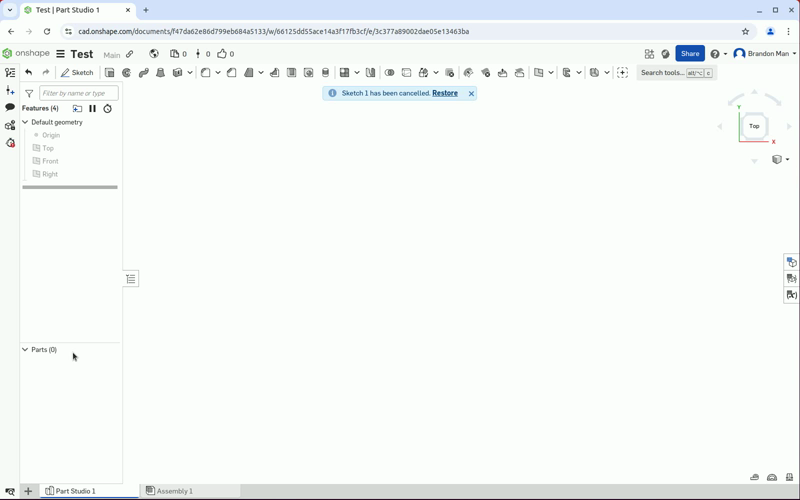
key(shift+p)
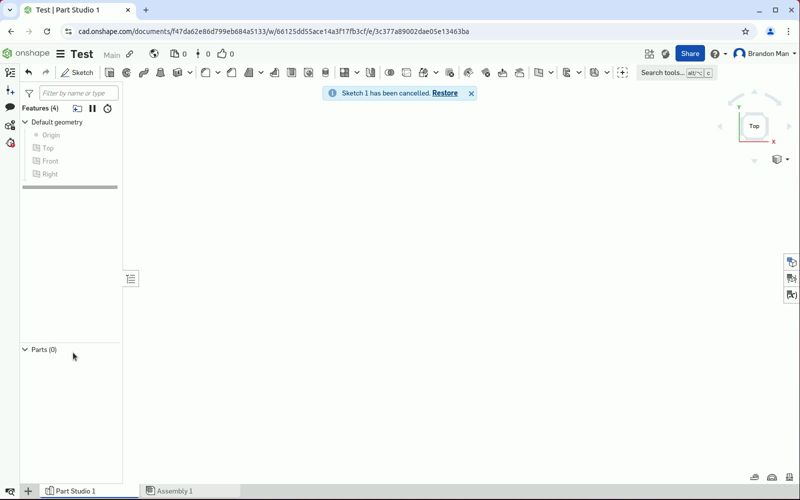
key(space)
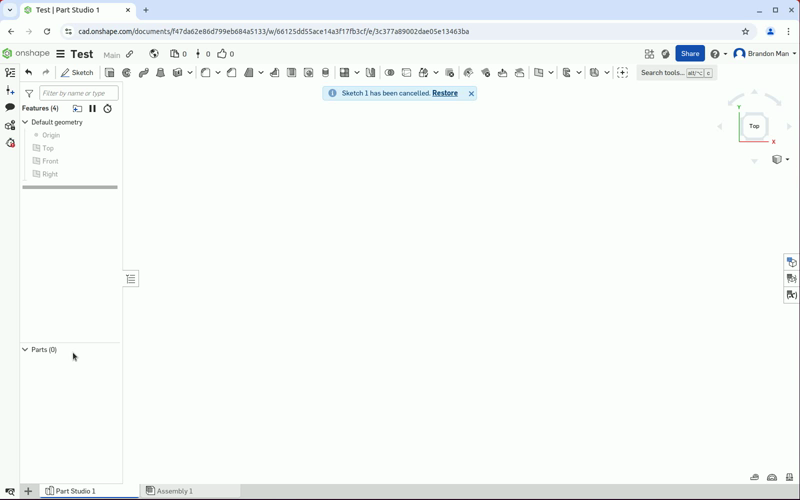
key_down(shift)
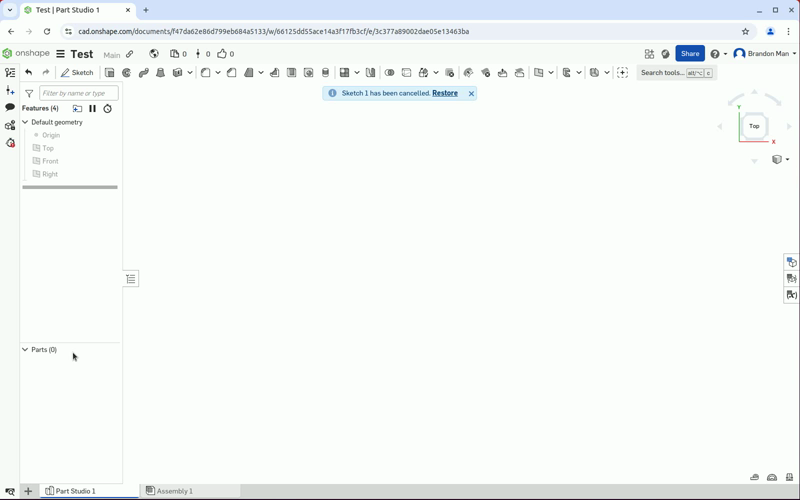
key(up)
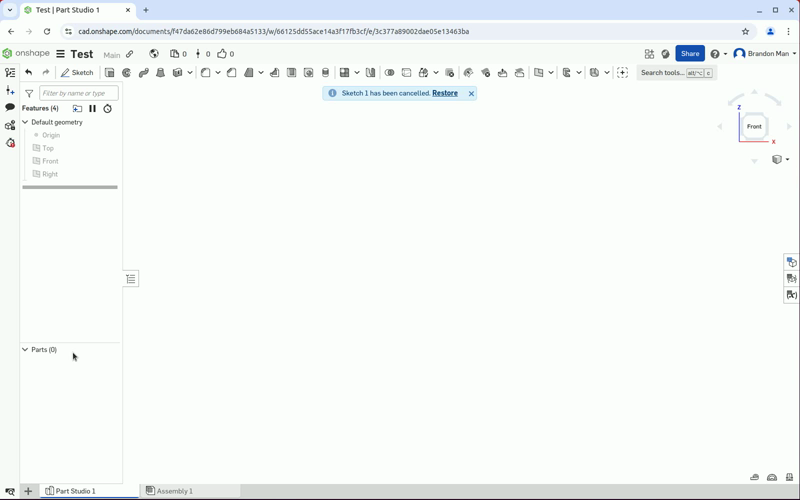
key_up(shift)
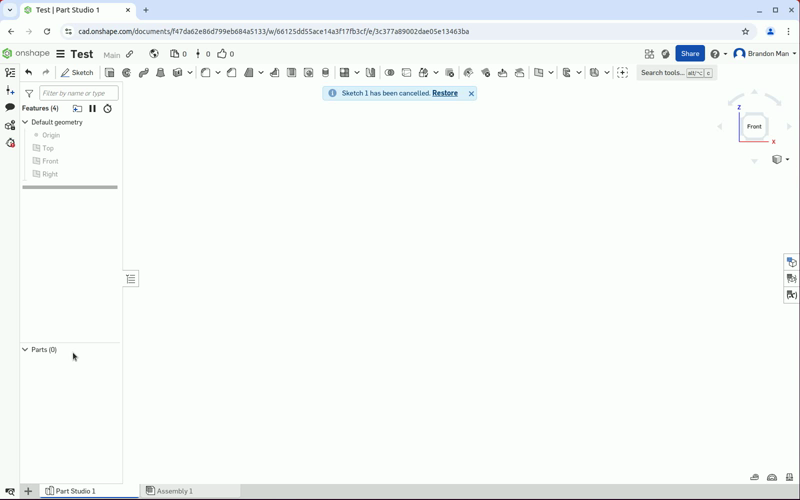
mouse_move(73, 352)
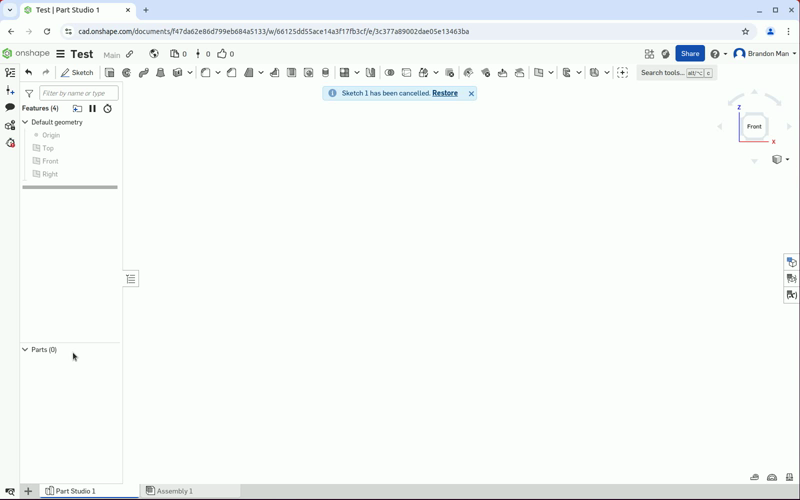
key(shift+y)
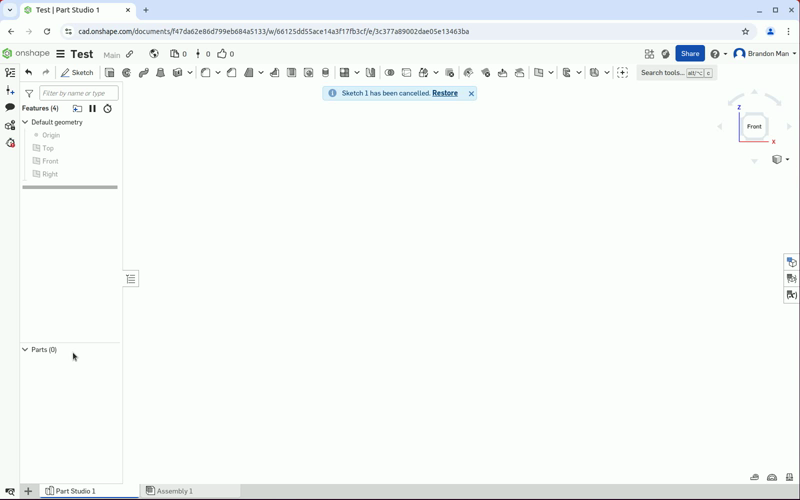
key(shift+s)
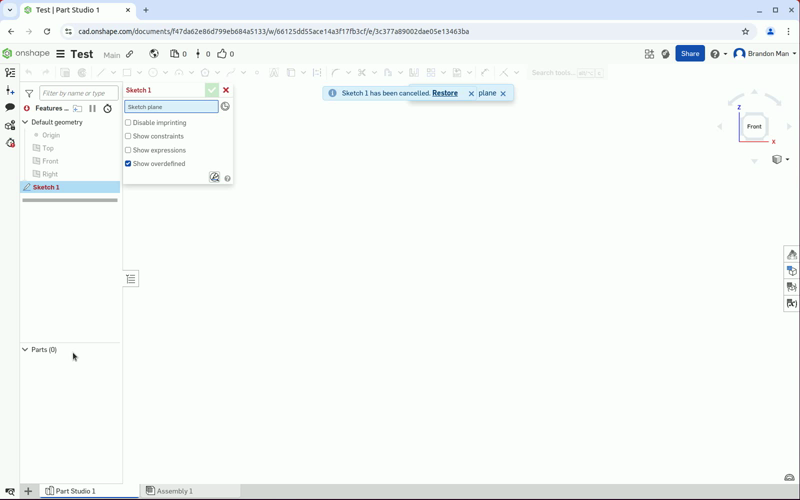
mouse_move(73, 163)
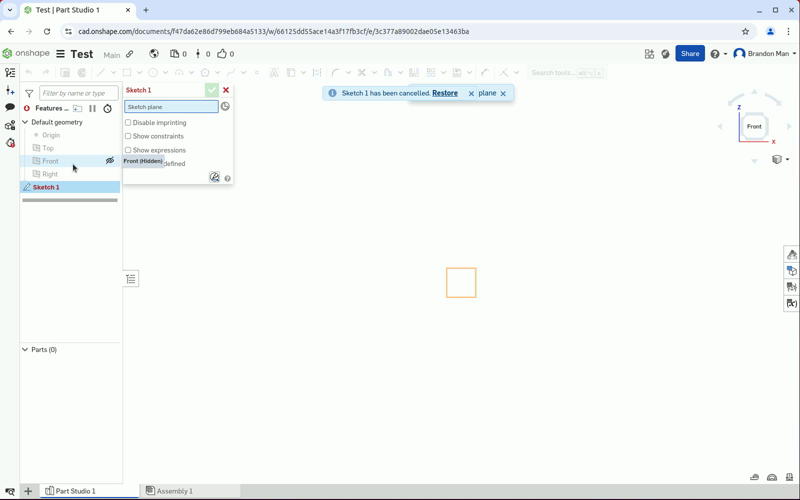
click(73, 163)
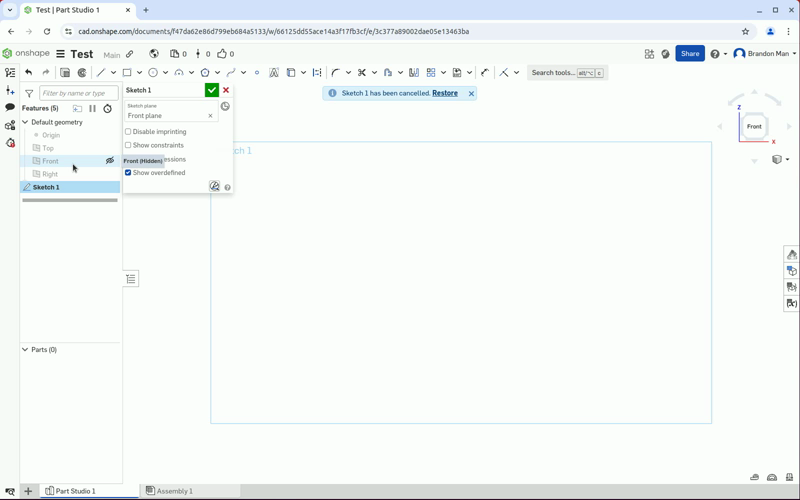
mouse_move(73, 352)
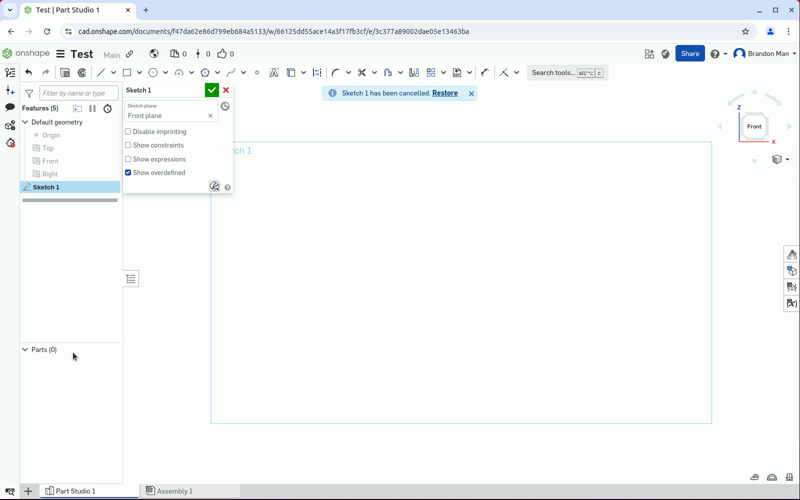
key(y)
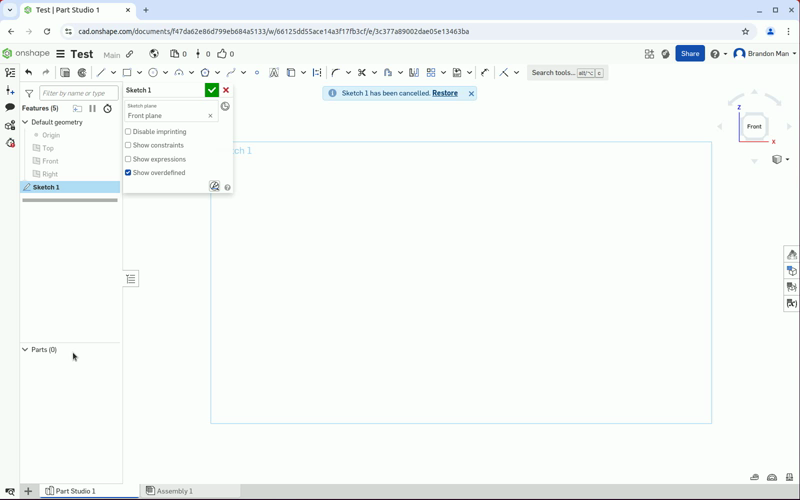
key(l)
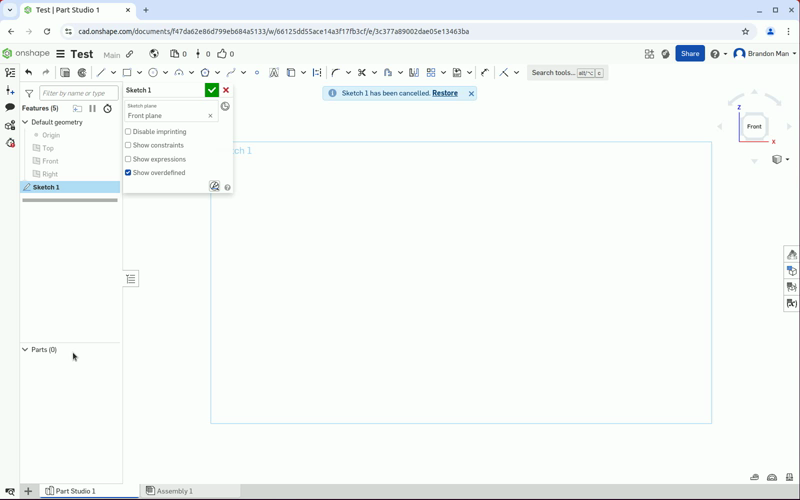
key_down(shift)
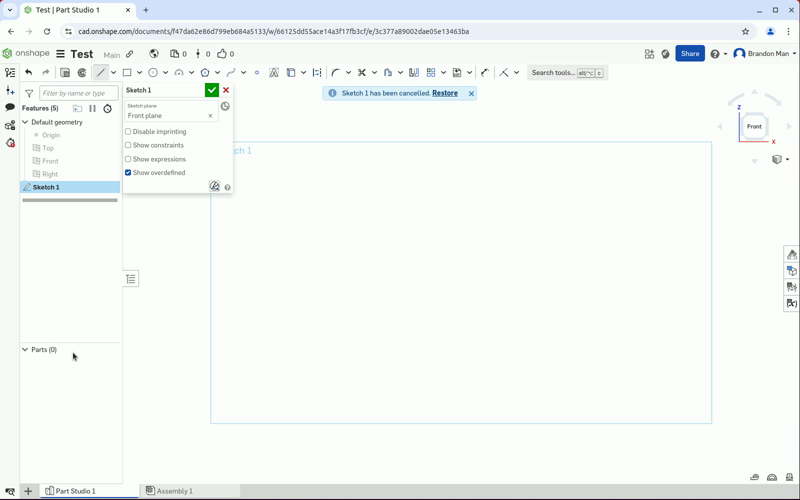
mouse_move(460, 282)
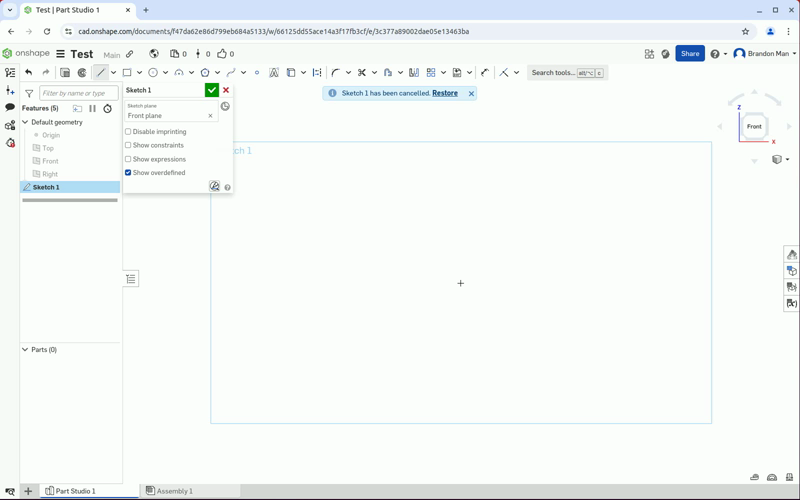
click(460, 282)
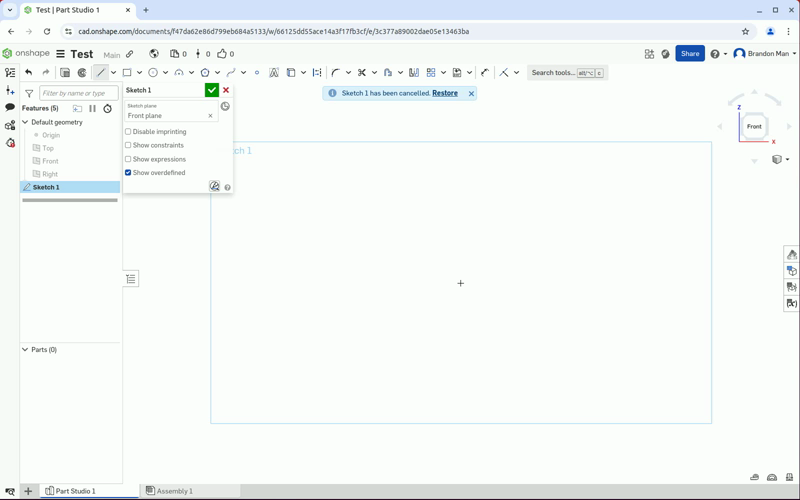
key_up(shift)
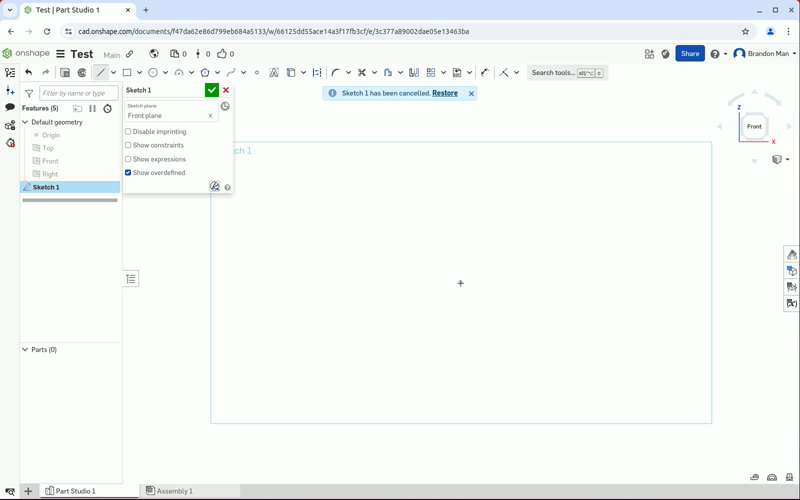
key_down(shift)
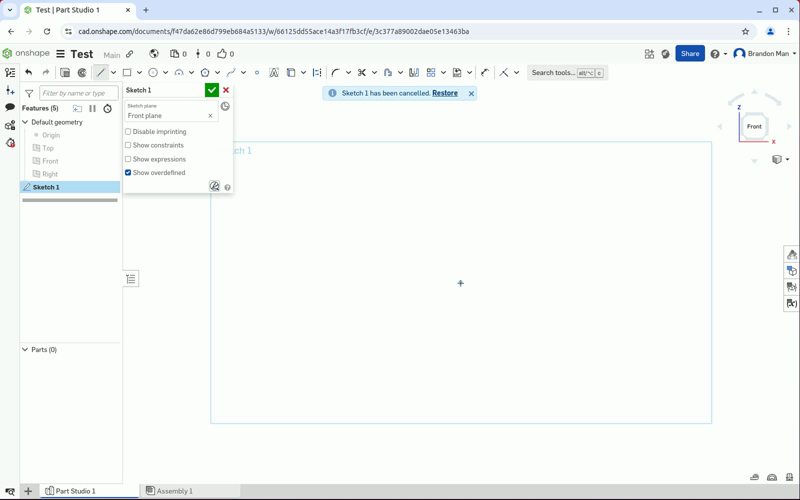
mouse_move(573, 282)
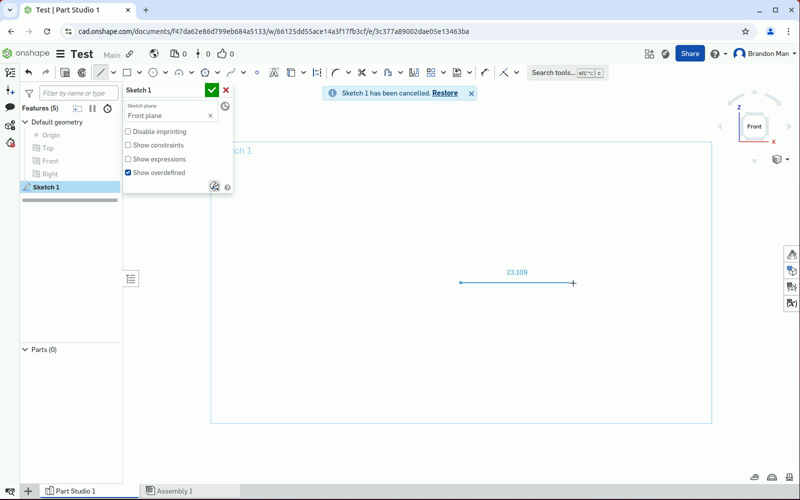
click(573, 282)
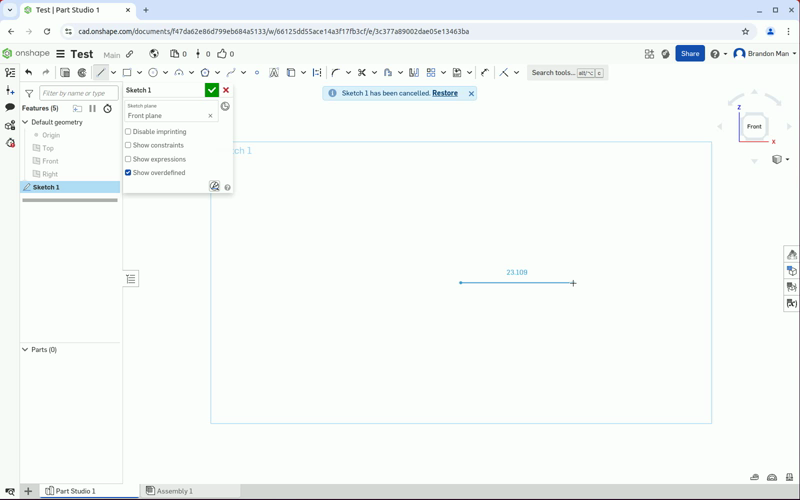
key_up(shift)
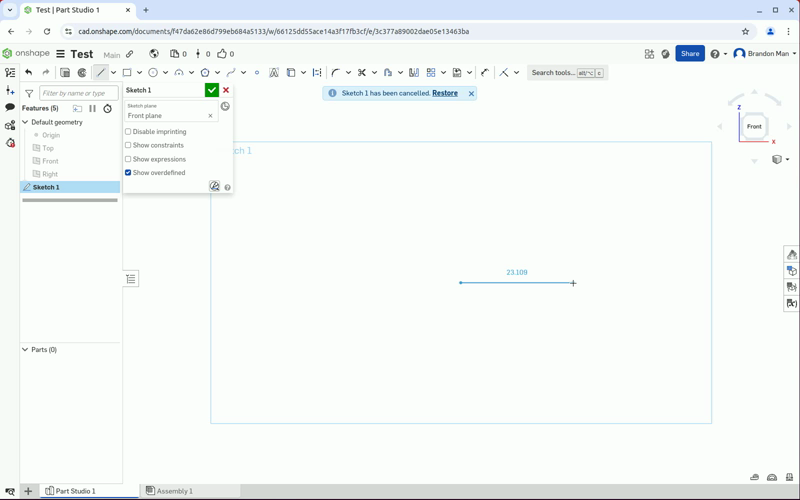
key_down(shift)
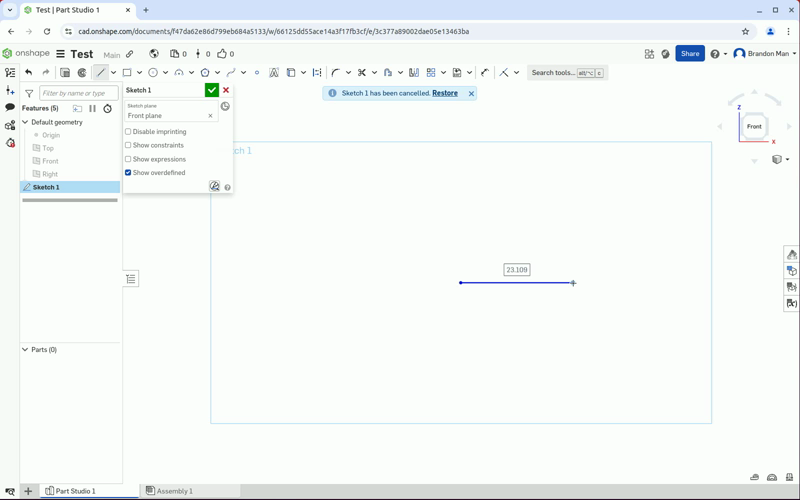
mouse_move(589, 282)
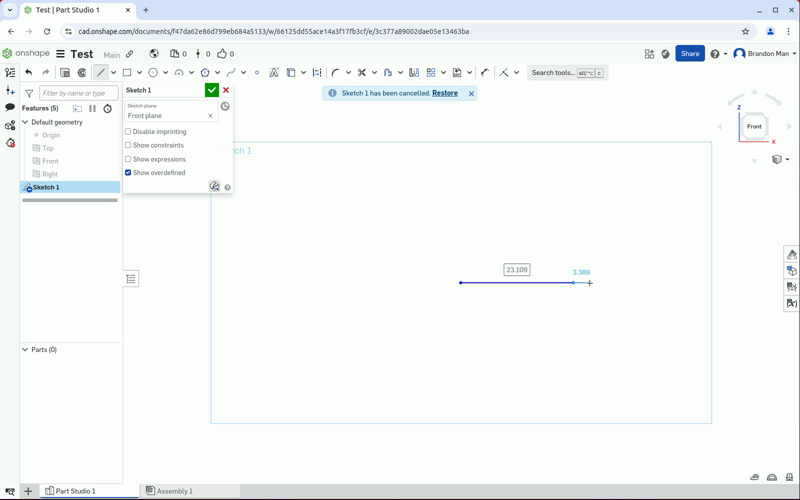
mouse_move(573, 245)
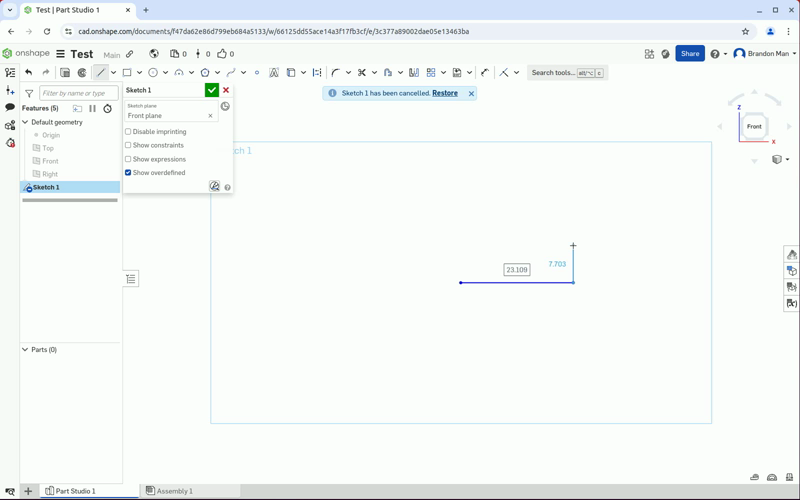
click(573, 245)
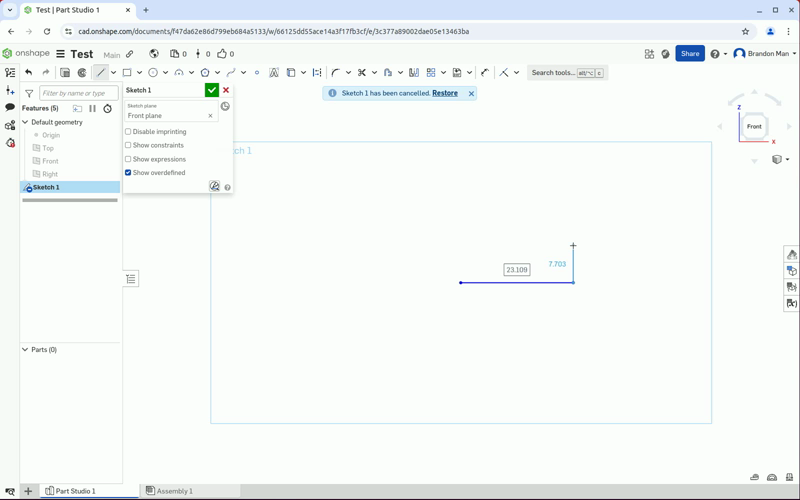
key_up(shift)
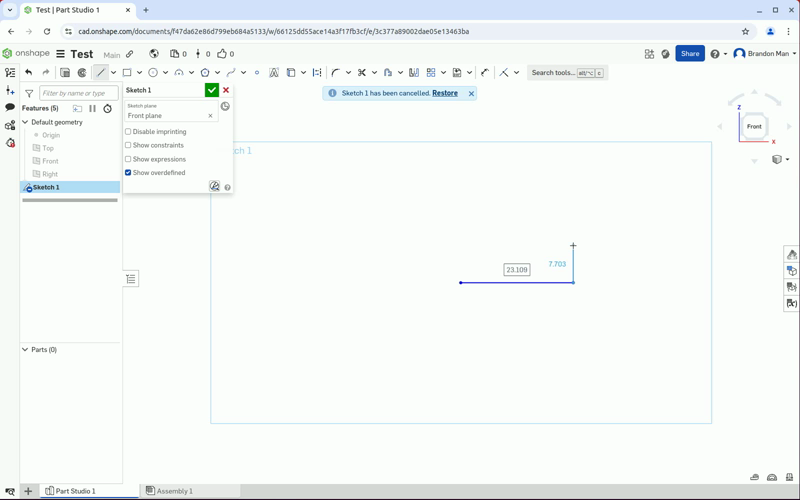
key_down(shift)
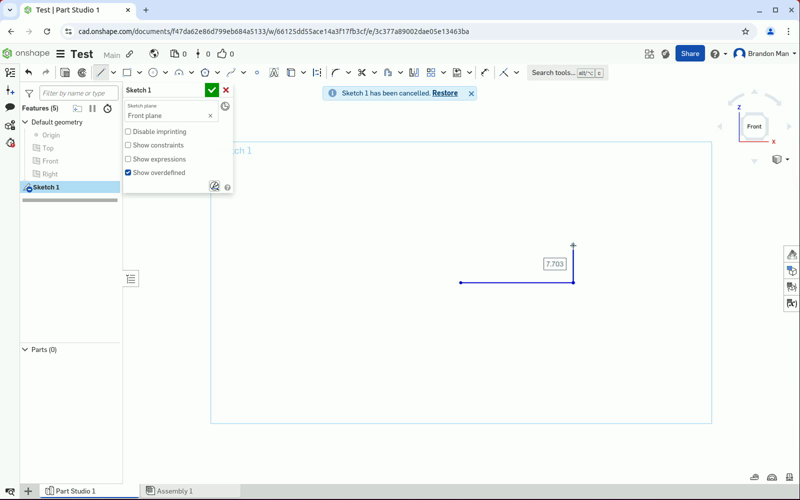
mouse_move(460, 245)
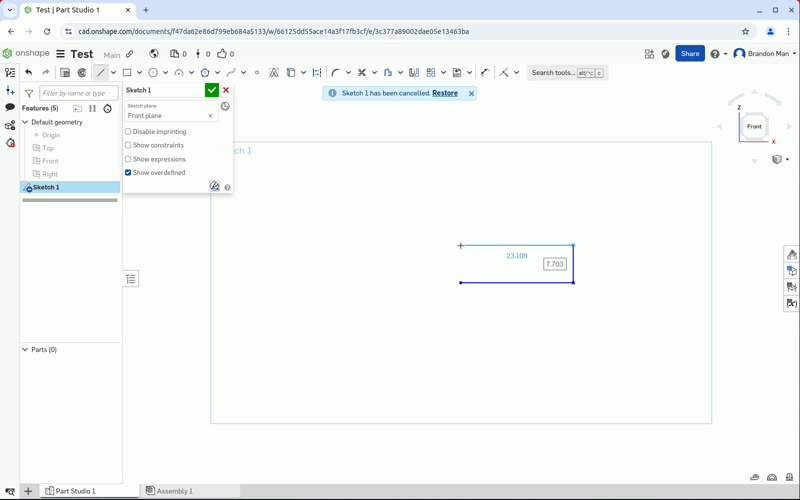
click(460, 245)
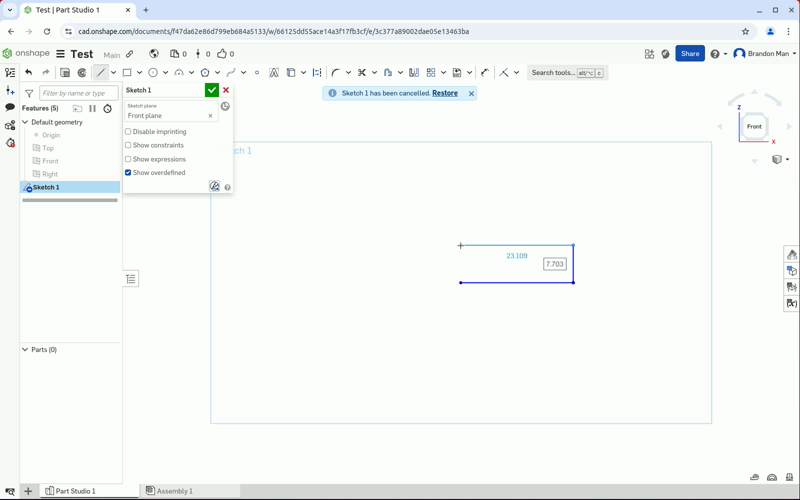
key_up(shift)
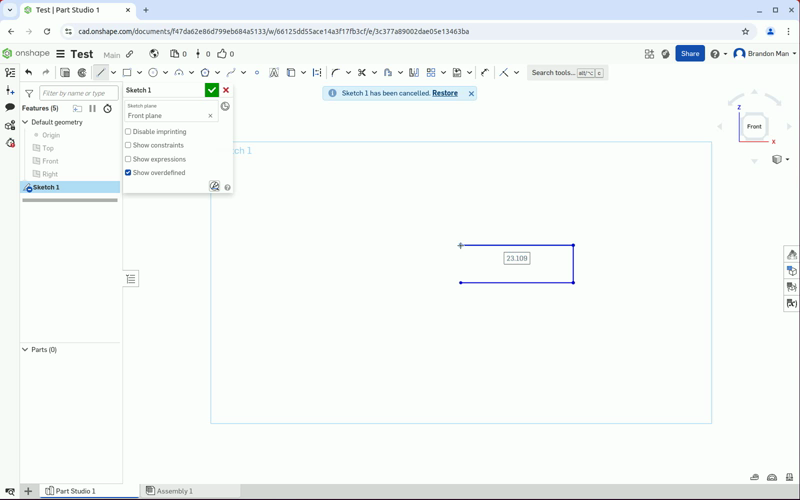
mouse_move(490, 245)
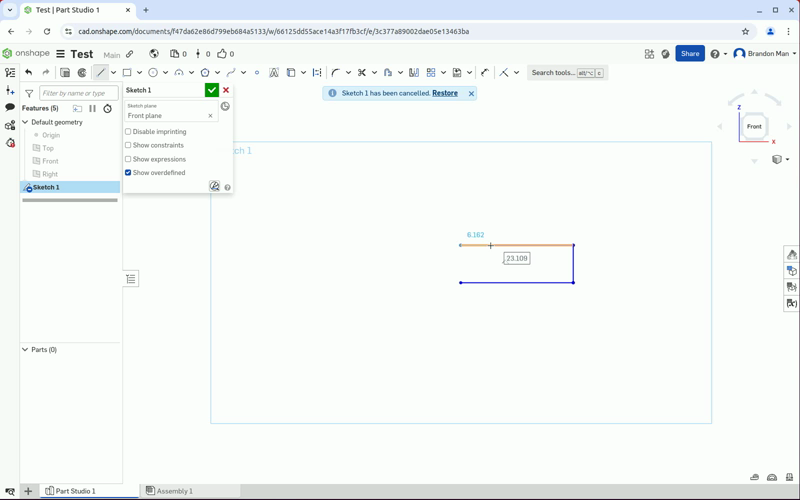
key_down(shift)
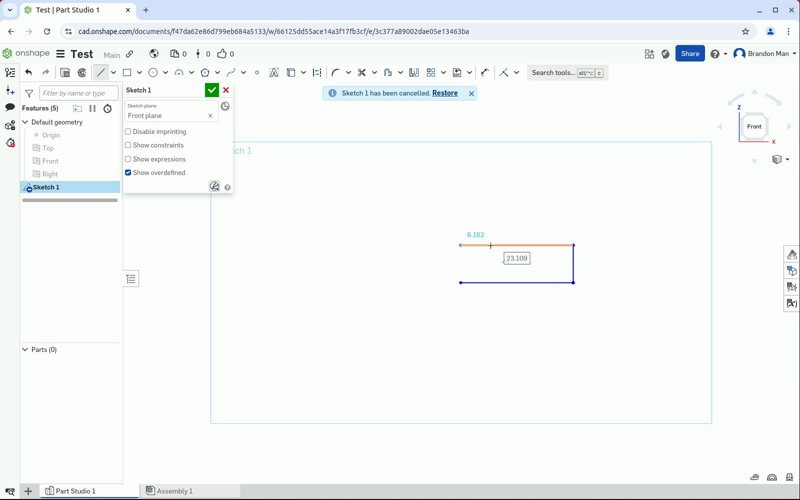
mouse_move(460, 282)
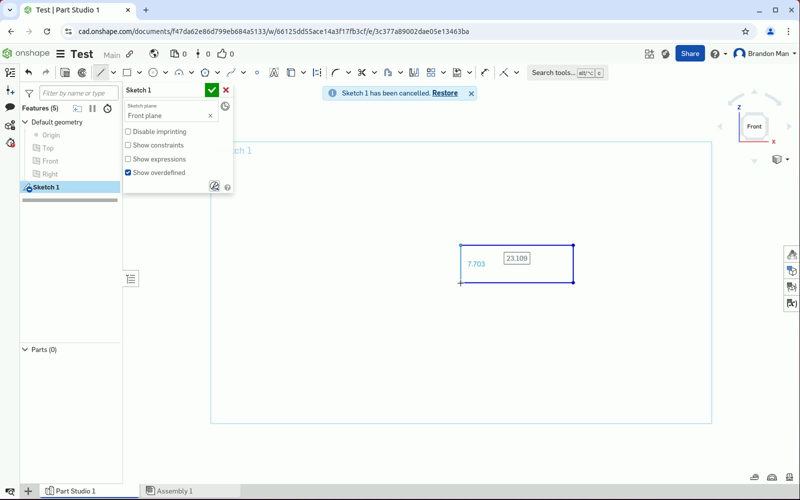
key_up(shift)
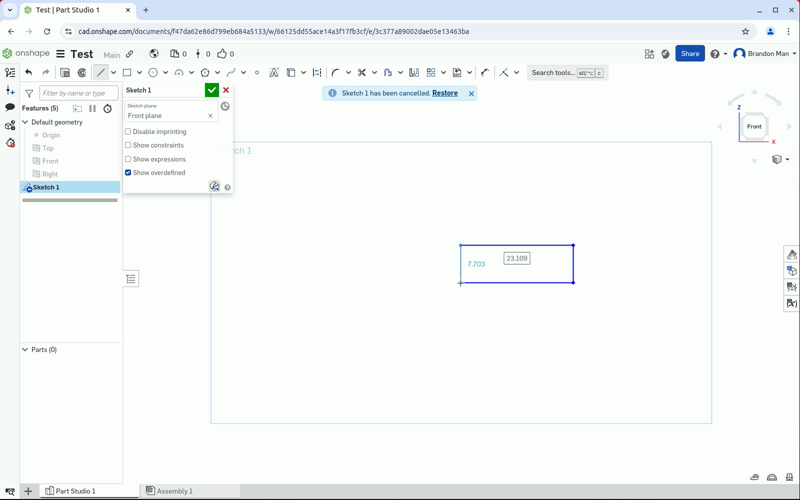
click(460, 282)
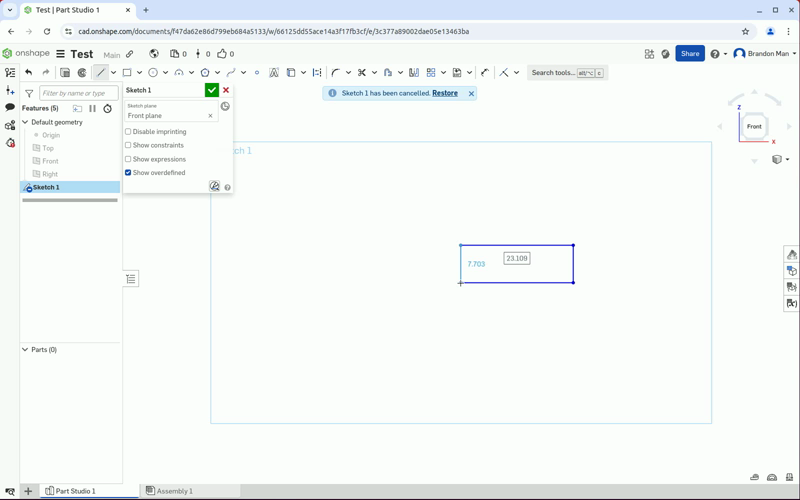
key(esc)
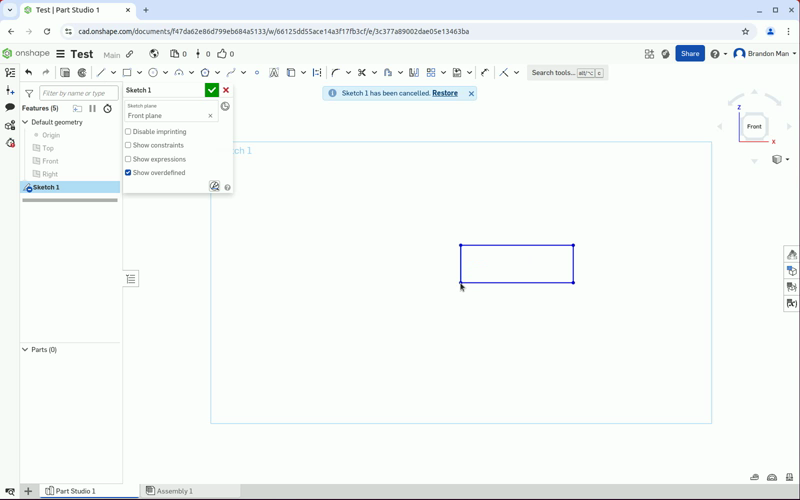
mouse_move(508, 260)
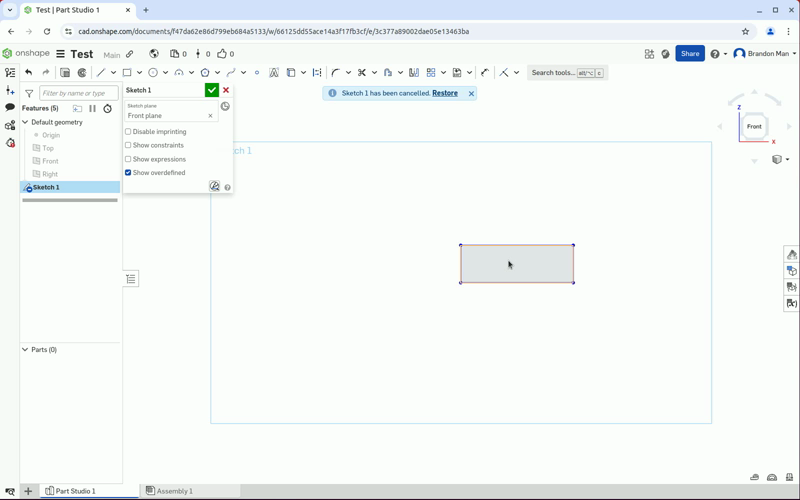
click(508, 260)
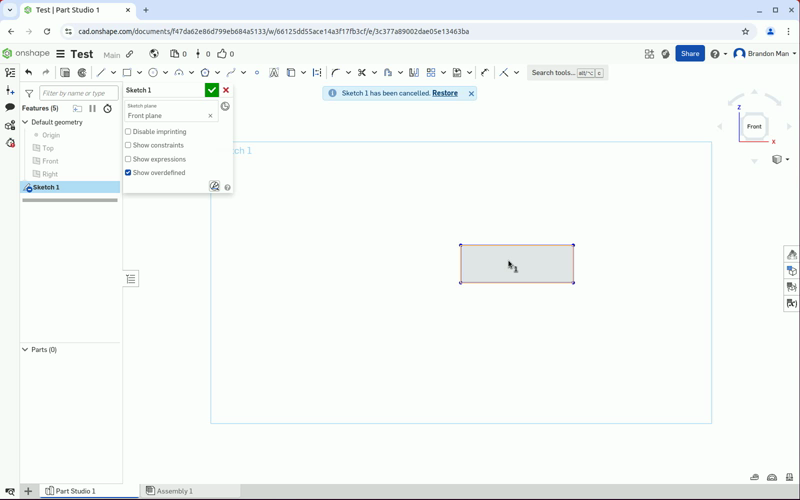
mouse_move(73, 352)
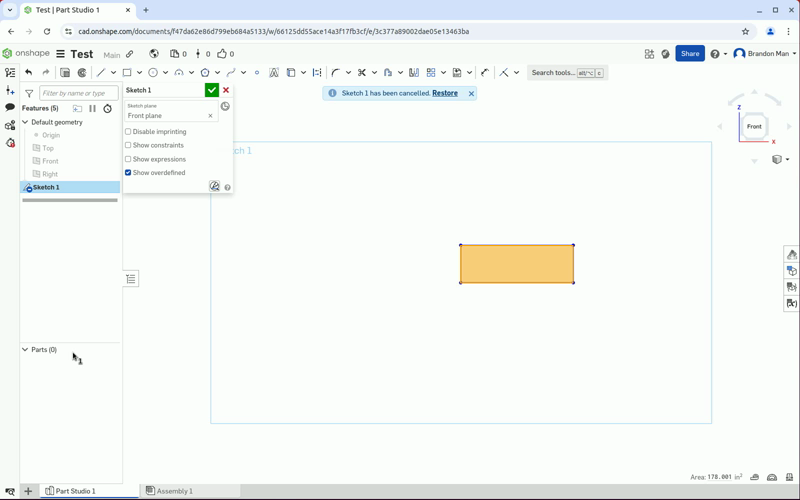
key(shift+y)
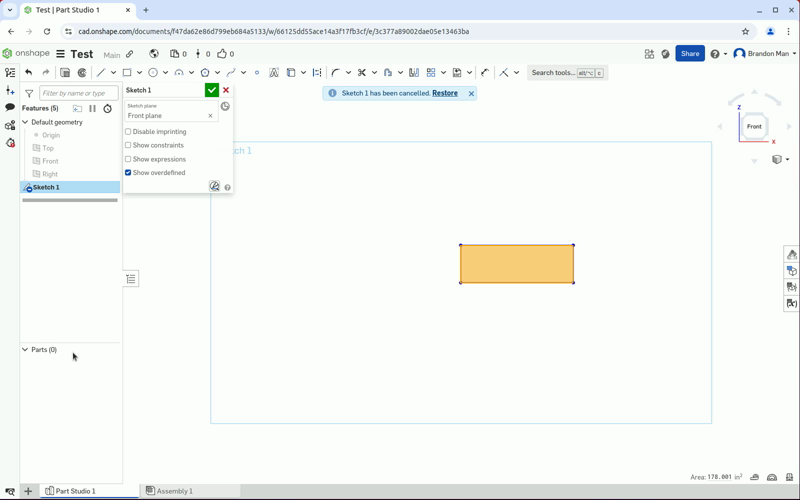
key(shift+e)
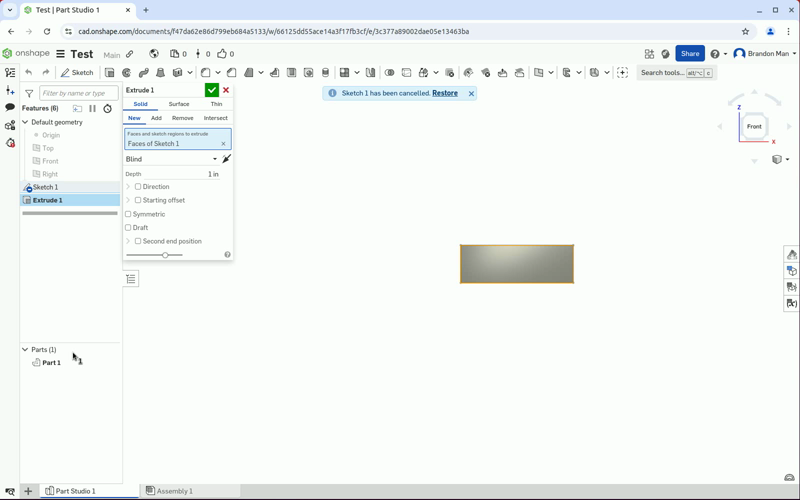
mouse_move(143, 106)
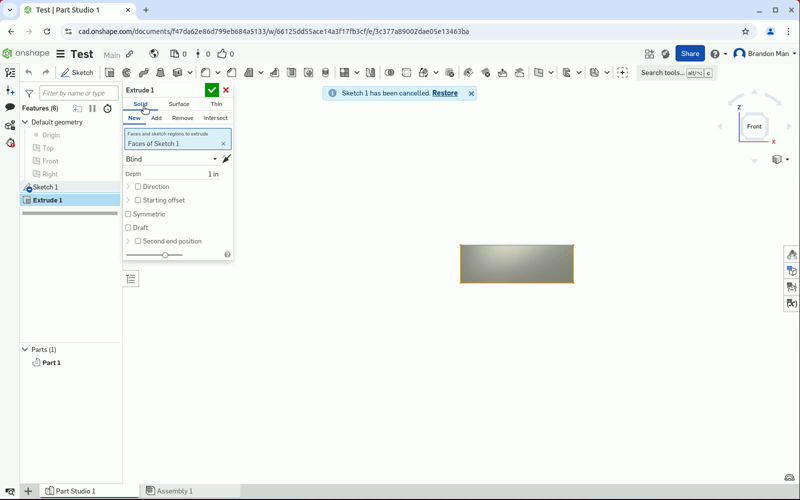
click(143, 106)
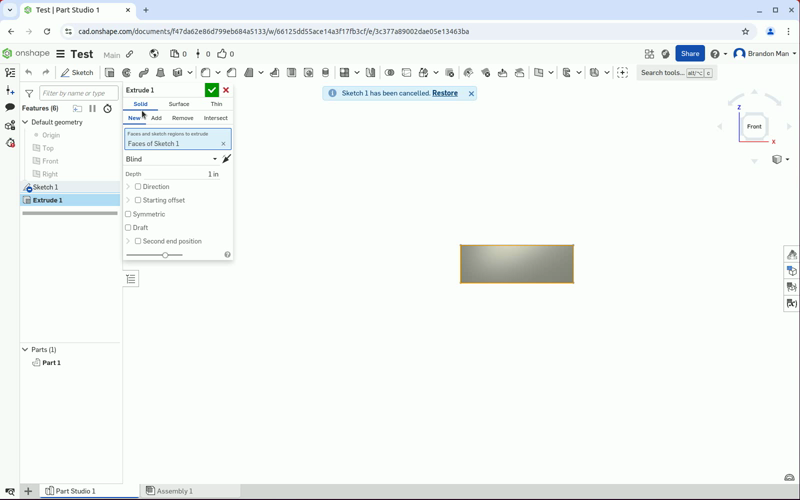
mouse_move(137, 120)
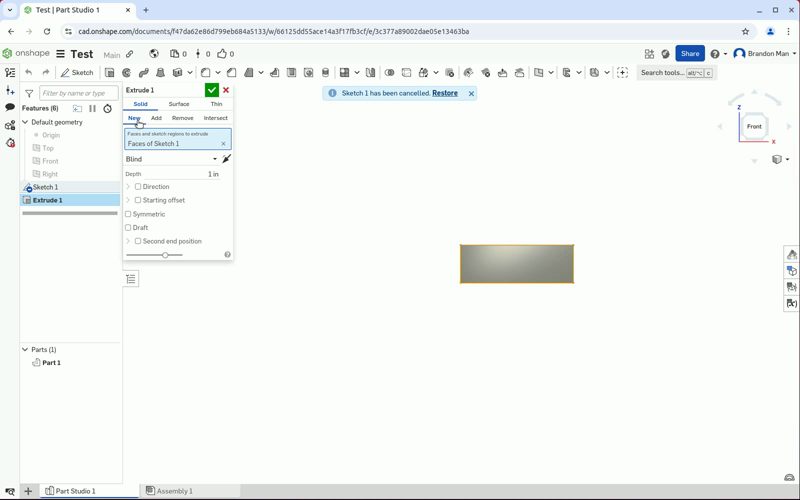
click(137, 120)
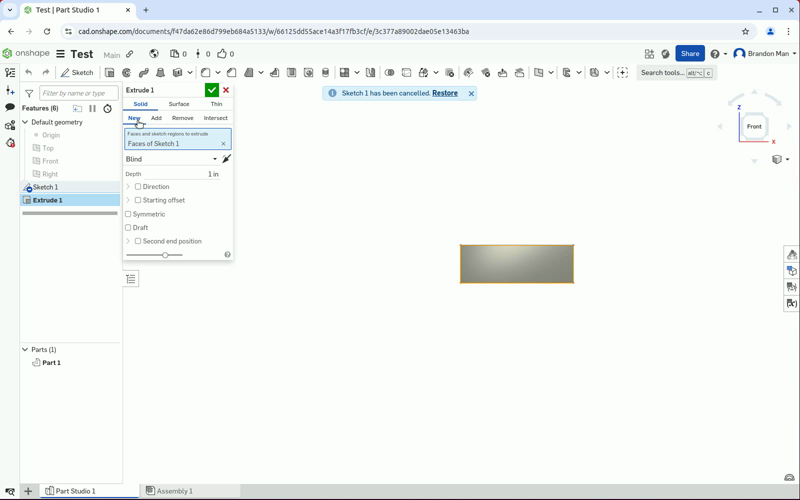
key(tab, 4)
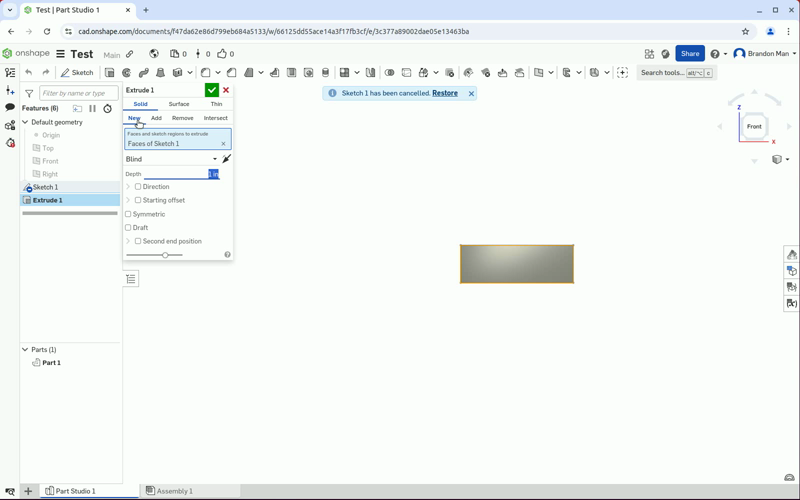
text(11.554)
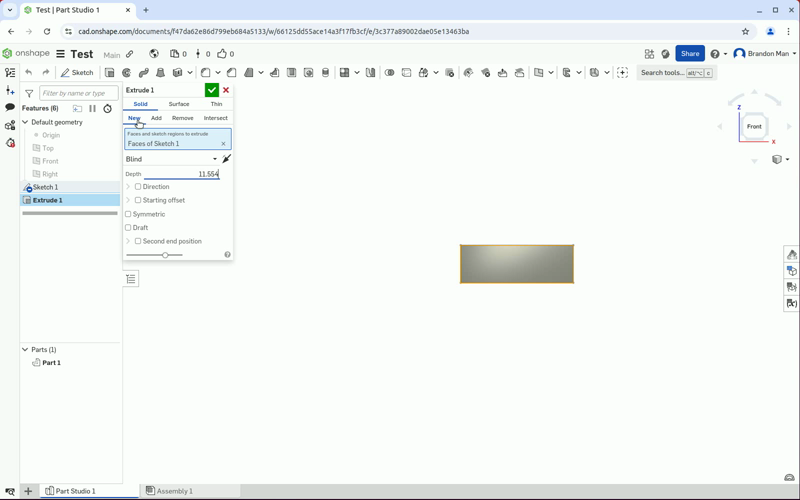
key(enter)
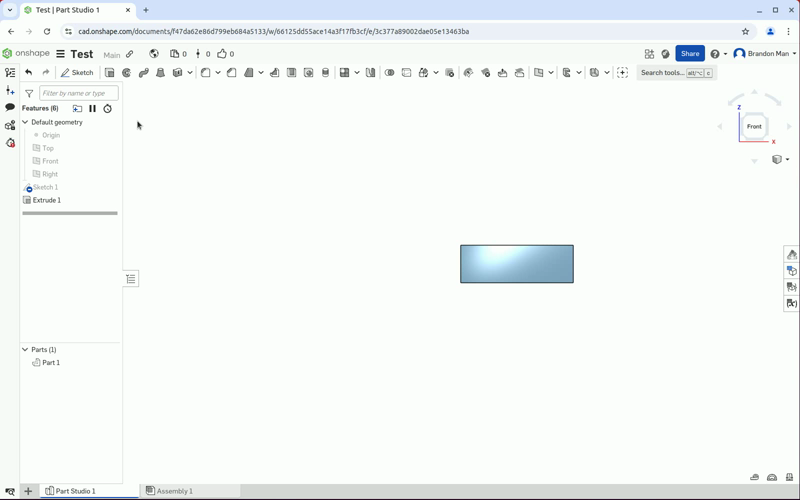
key(shift+h)
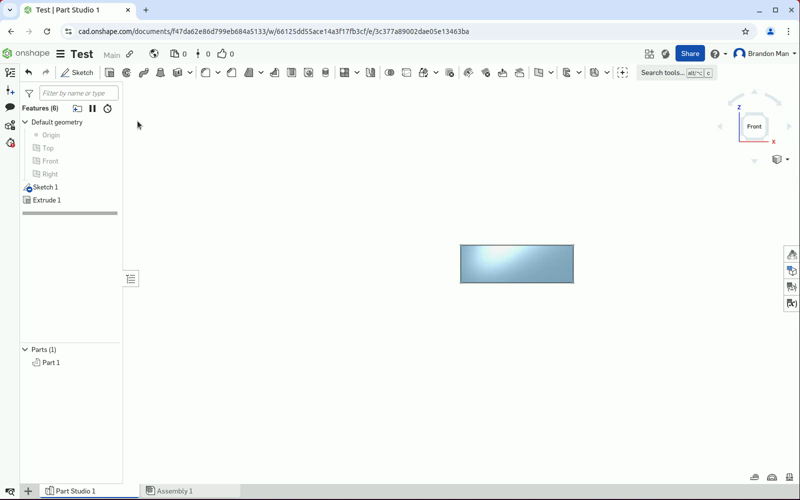
key(shift+h)
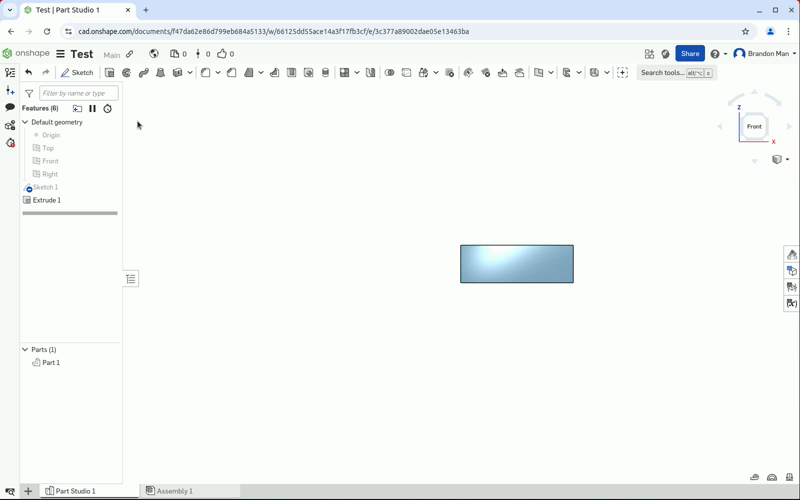
mouse_move(73, 189)
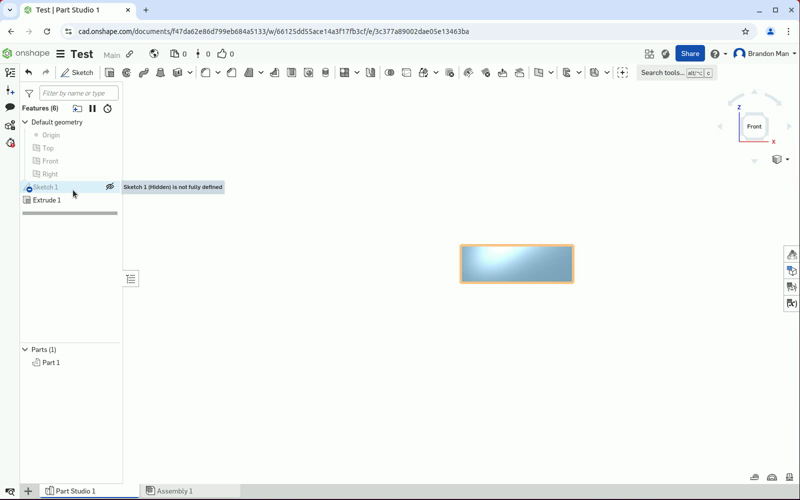
click(73, 189)
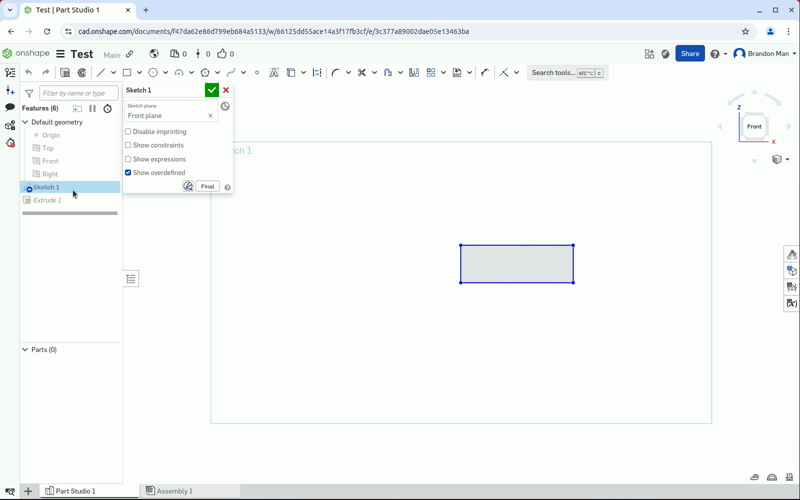
mouse_move(229, 92)
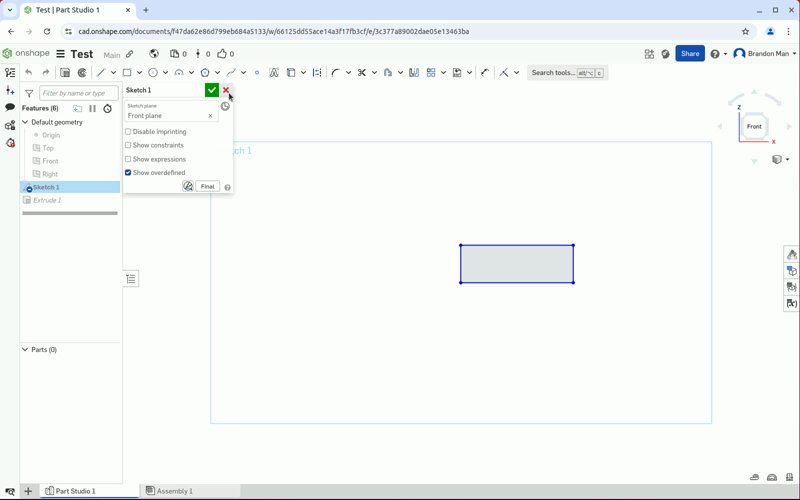
click(229, 92)
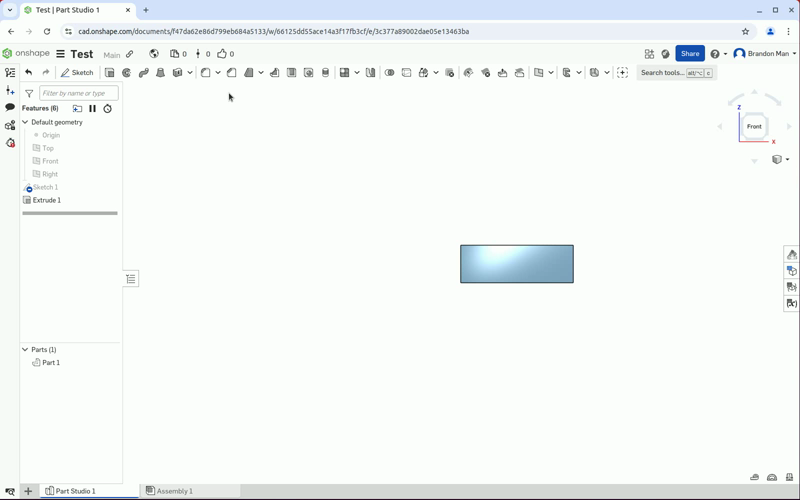
mouse_move(73, 352)
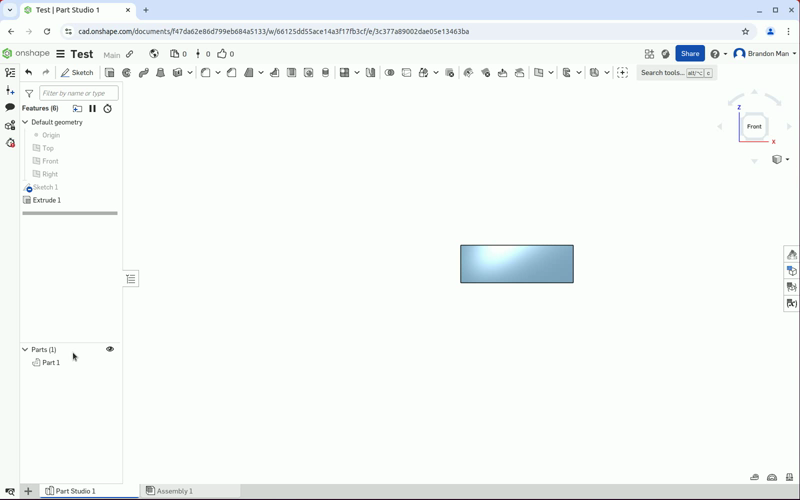
key(y)
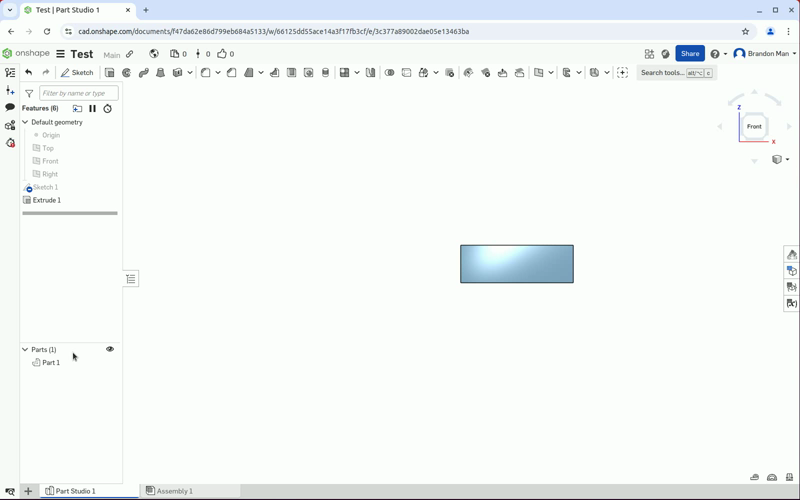
key(shift+p)
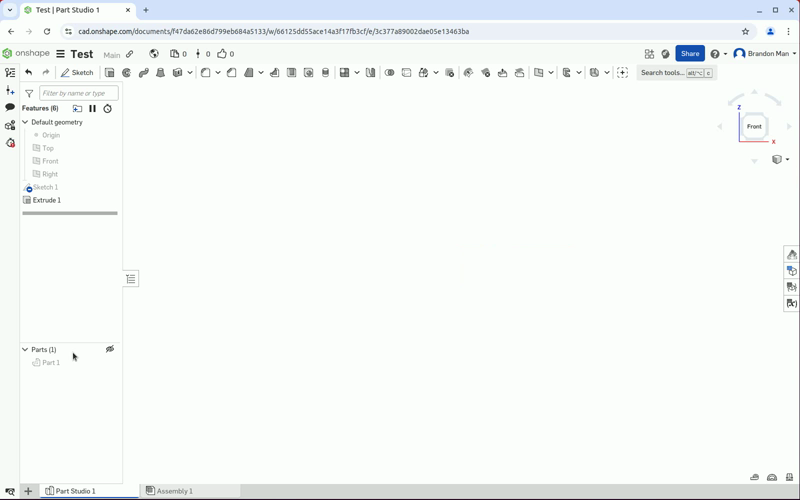
key(space)
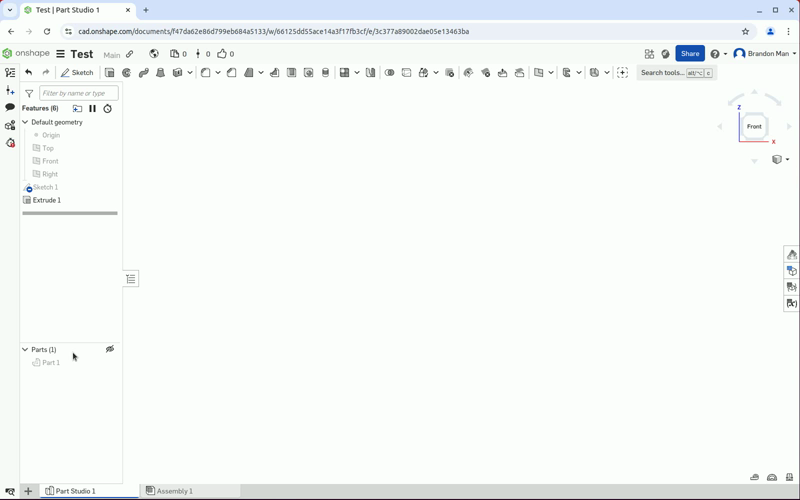
key_down(shift)
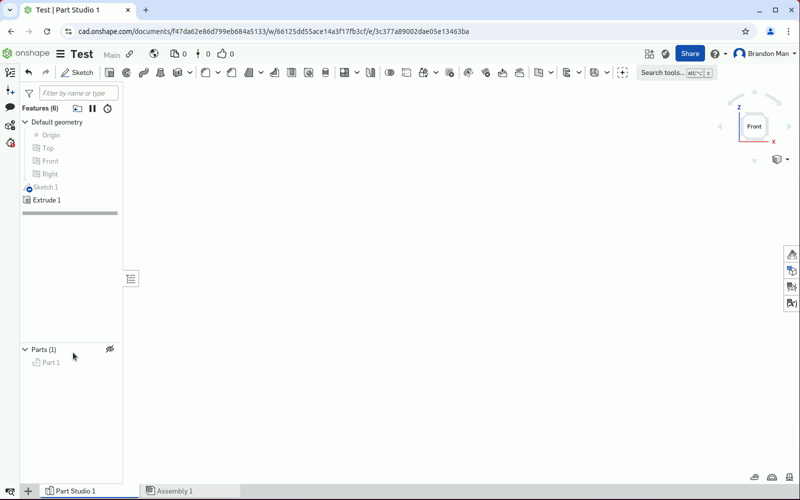
key(left)
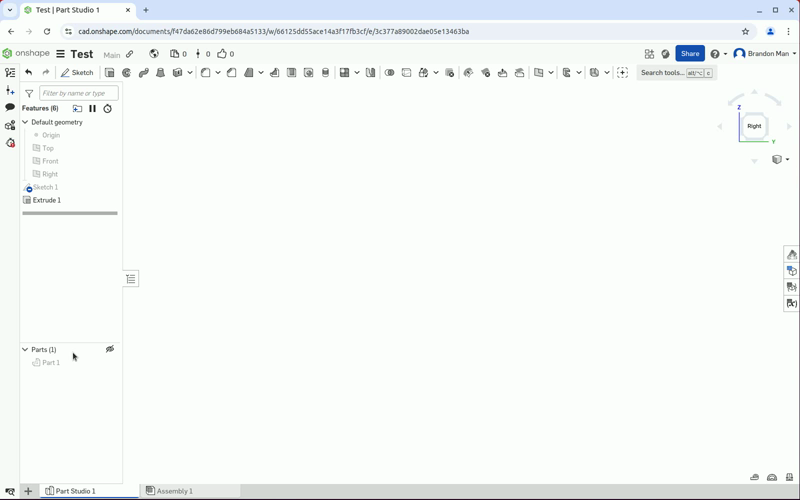
key_up(shift)
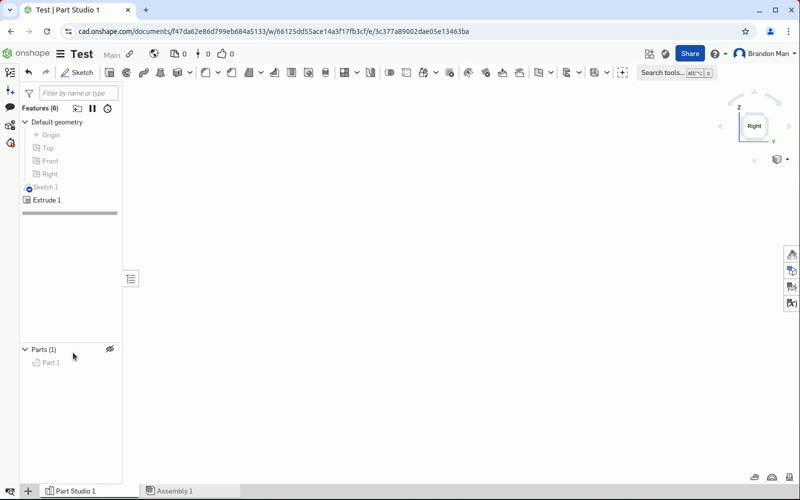
mouse_move(73, 352)
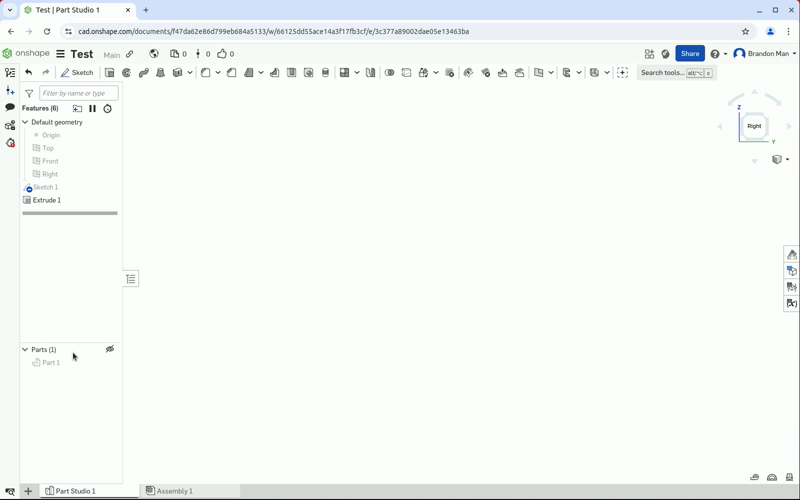
key(shift+y)
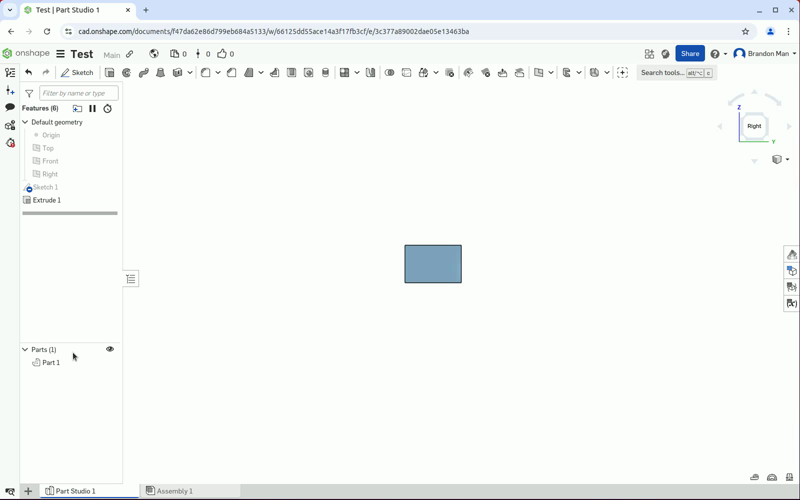
mouse_move(541, 75)
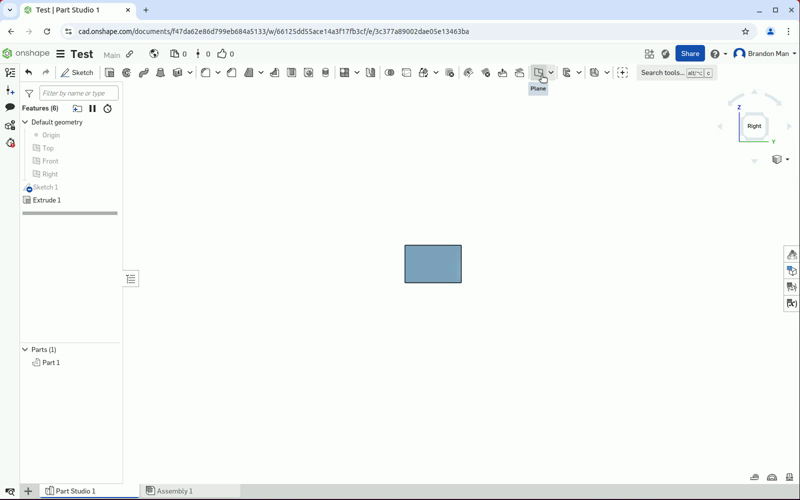
click(541, 75)
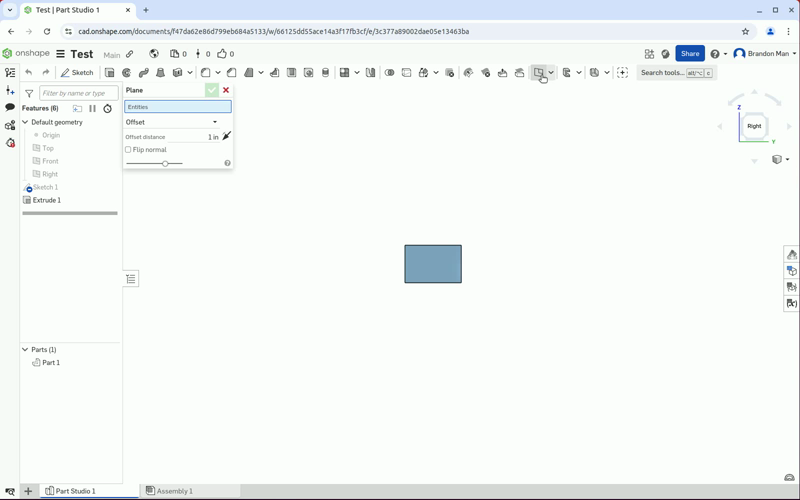
mouse_move(73, 176)
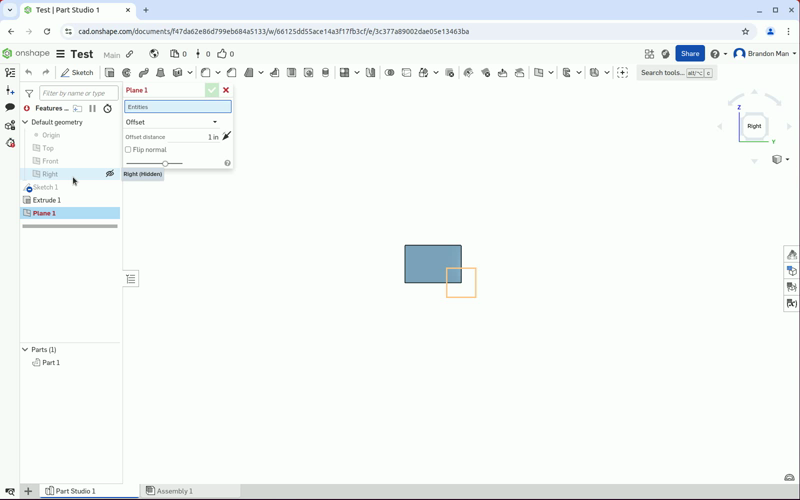
click(73, 176)
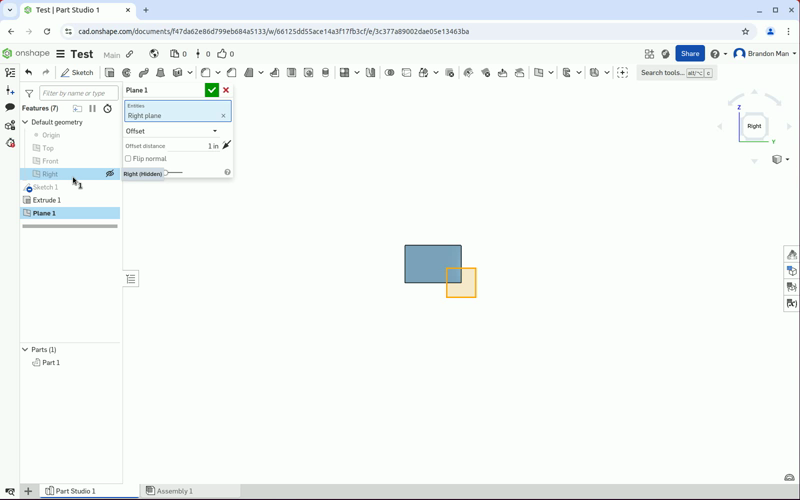
key(tab, 2)
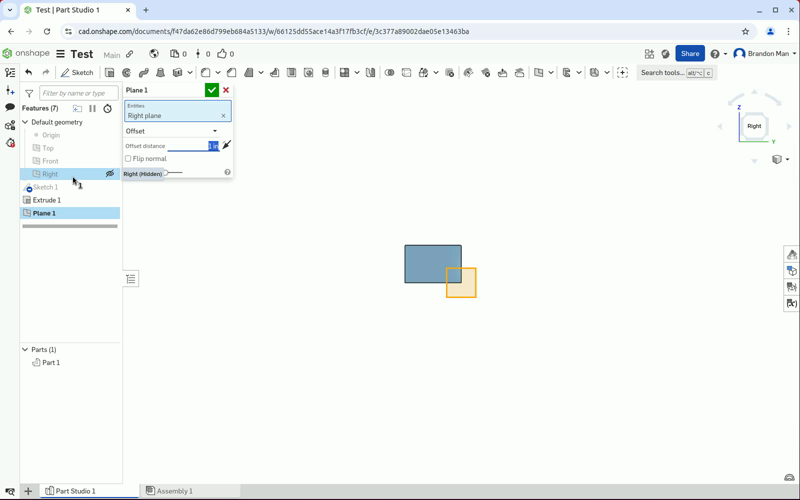
text(23.108)
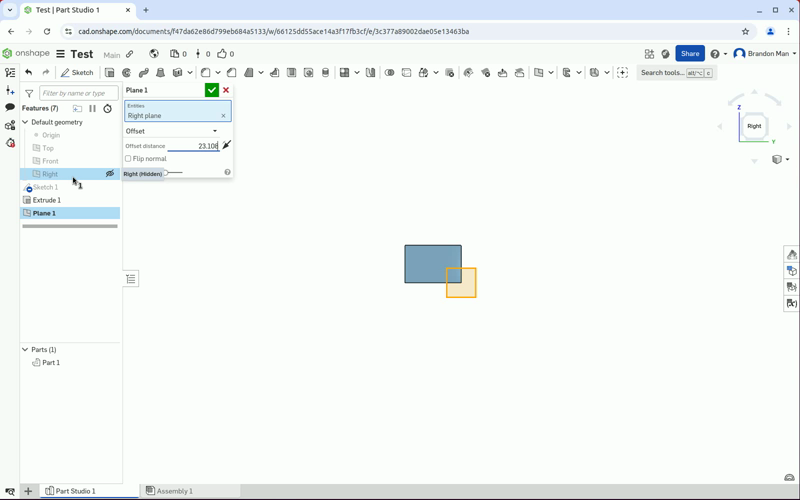
key(enter, 2)
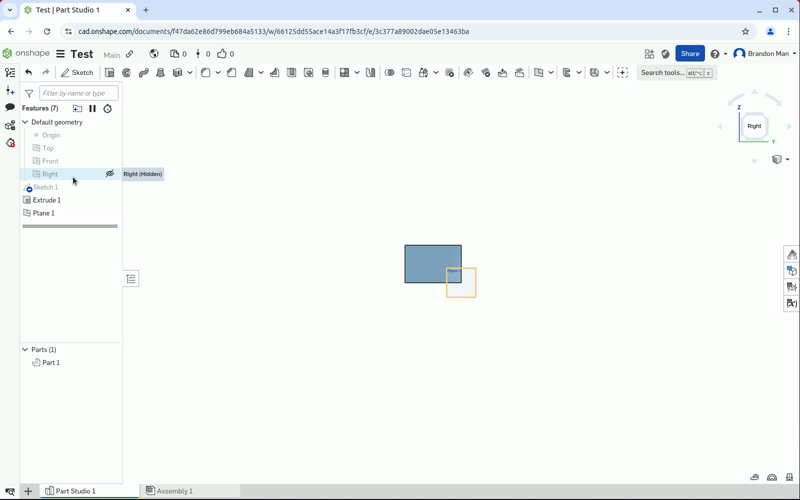
key(shift+s)
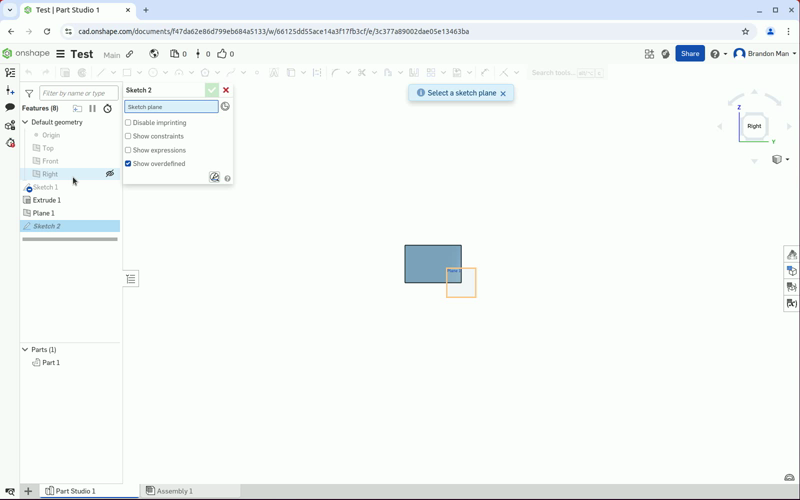
mouse_move(73, 215)
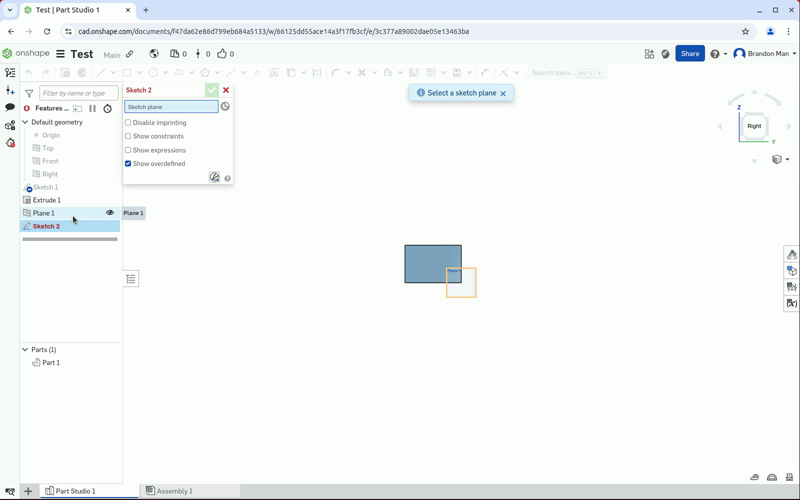
click(73, 215)
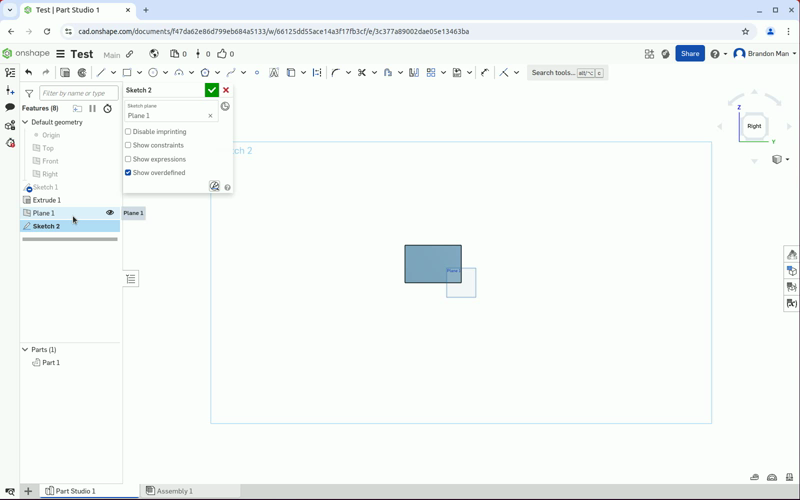
mouse_move(73, 352)
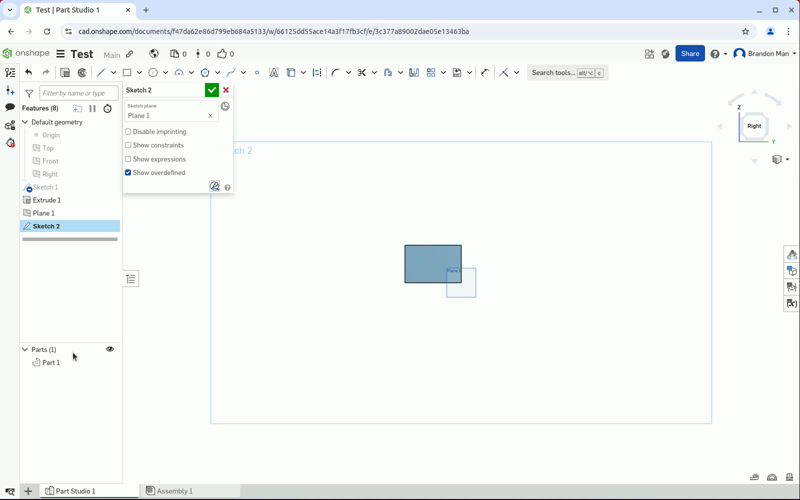
key(y)
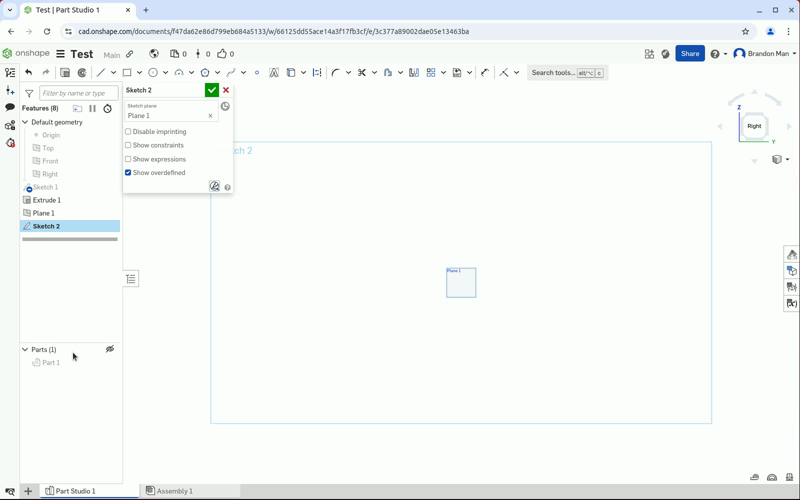
key(l)
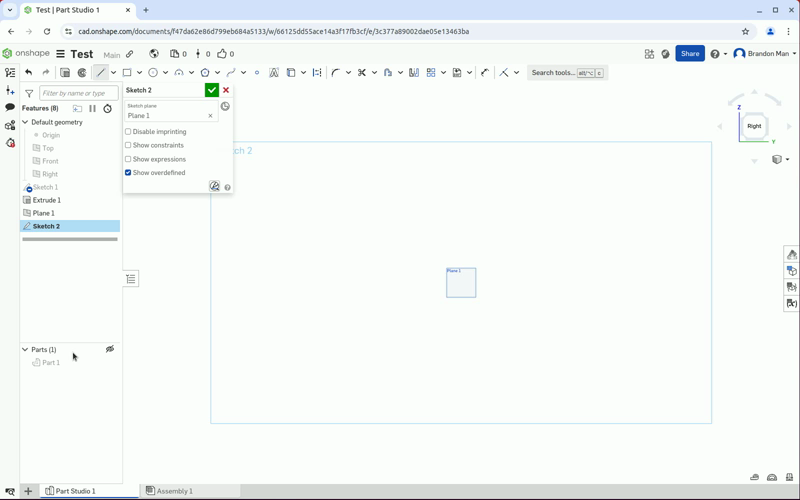
key_down(shift)
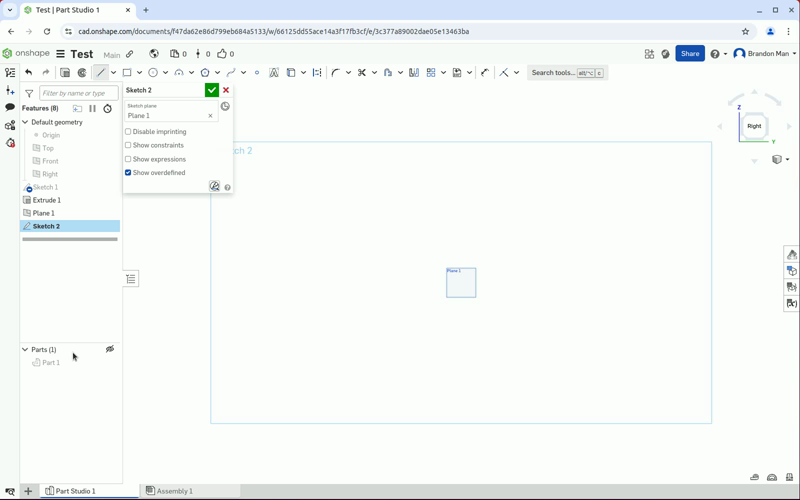
mouse_move(423, 282)
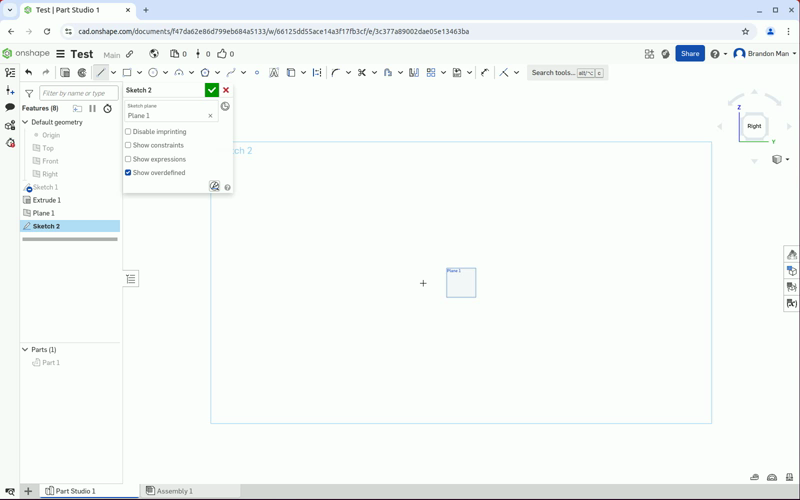
click(423, 282)
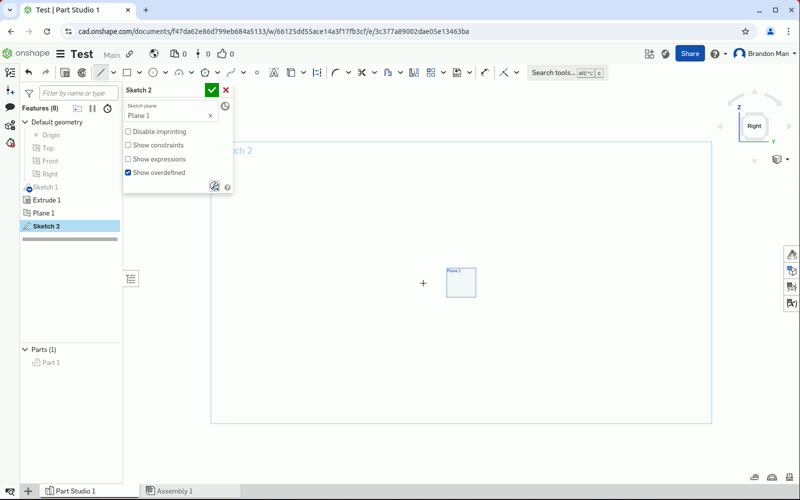
key_up(shift)
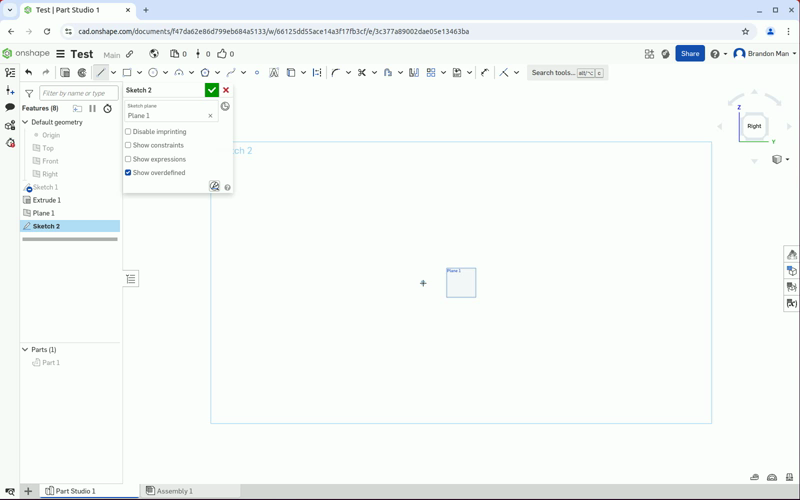
key_down(shift)
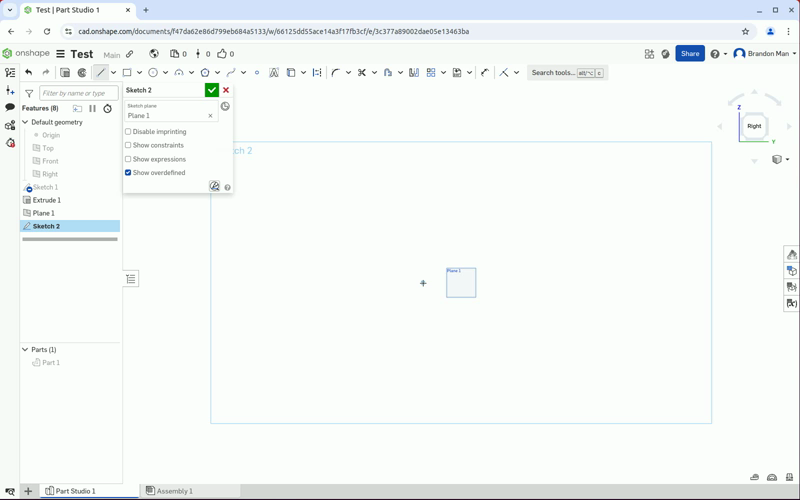
mouse_move(453, 282)
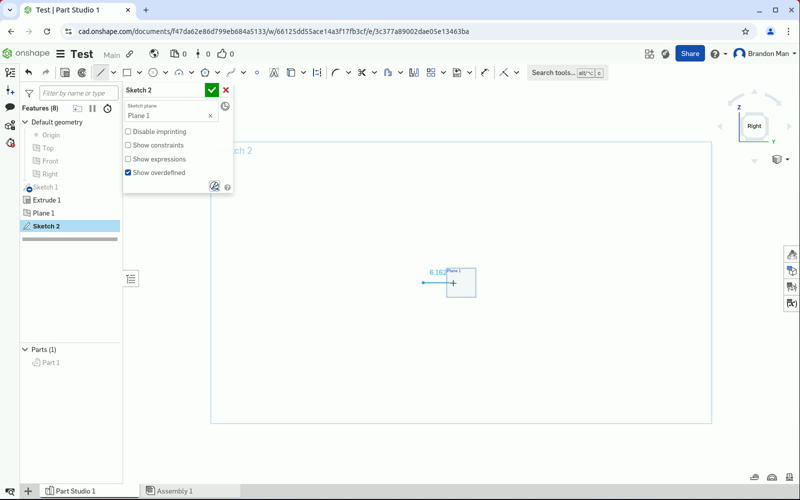
mouse_move(442, 282)
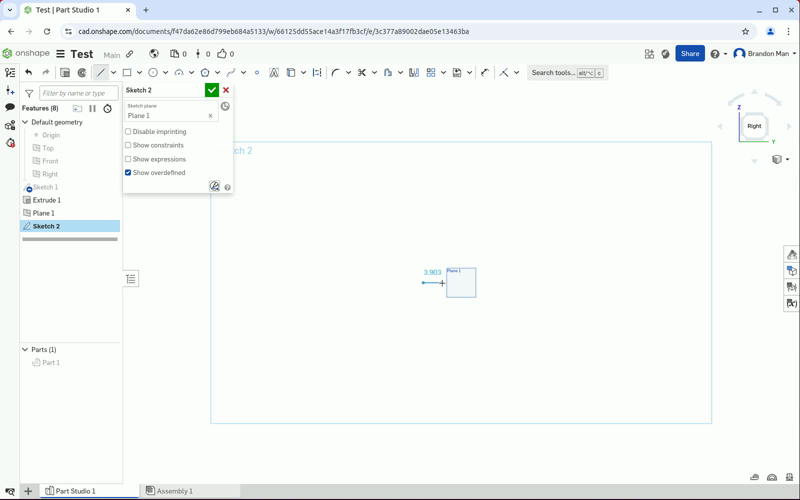
click(442, 282)
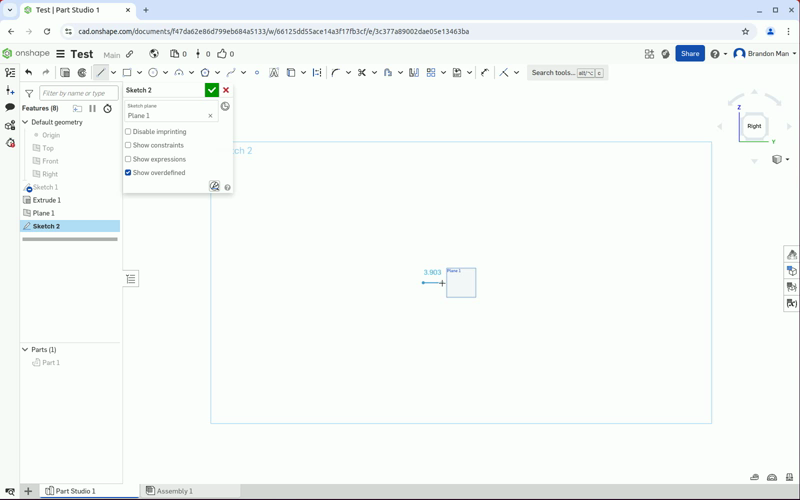
key_up(shift)
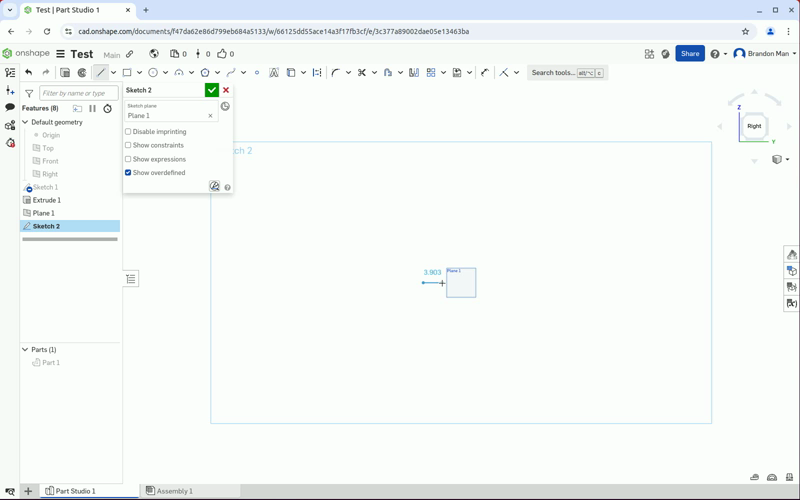
key_down(shift)
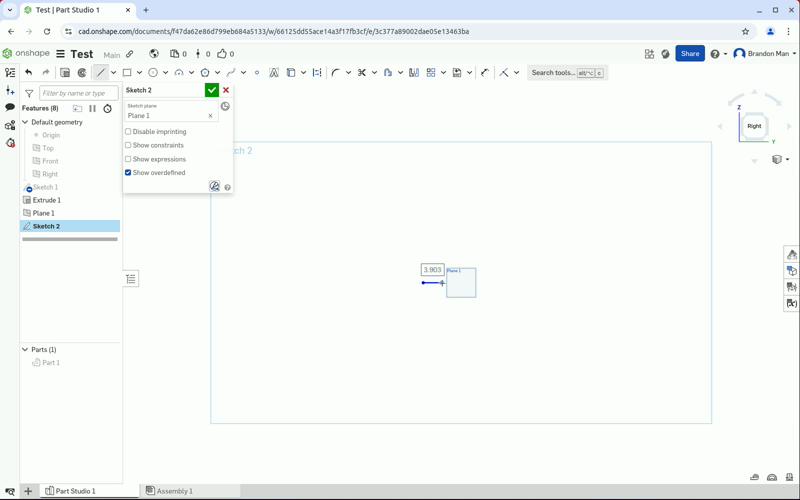
mouse_move(472, 282)
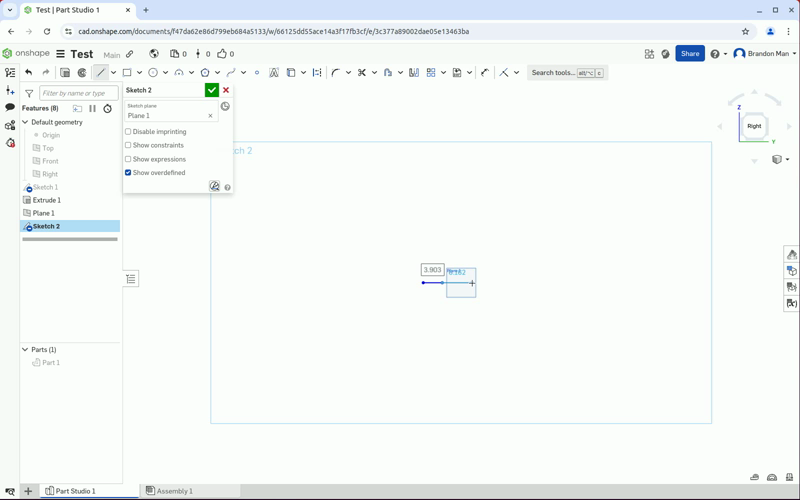
mouse_move(442, 244)
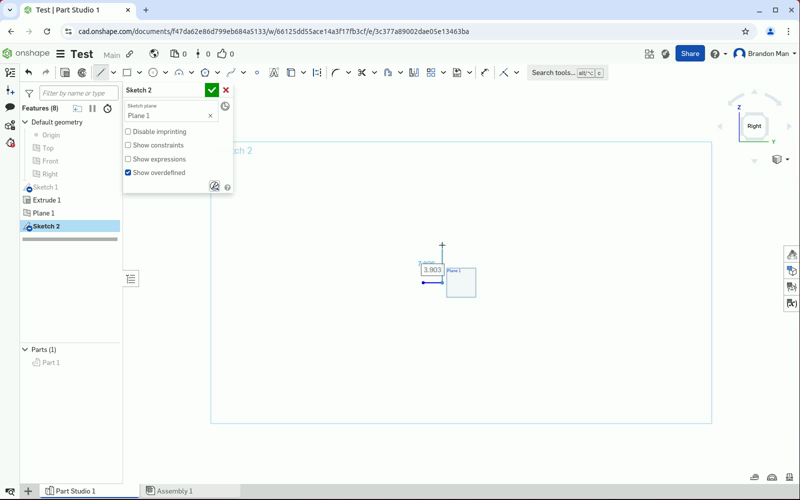
click(442, 244)
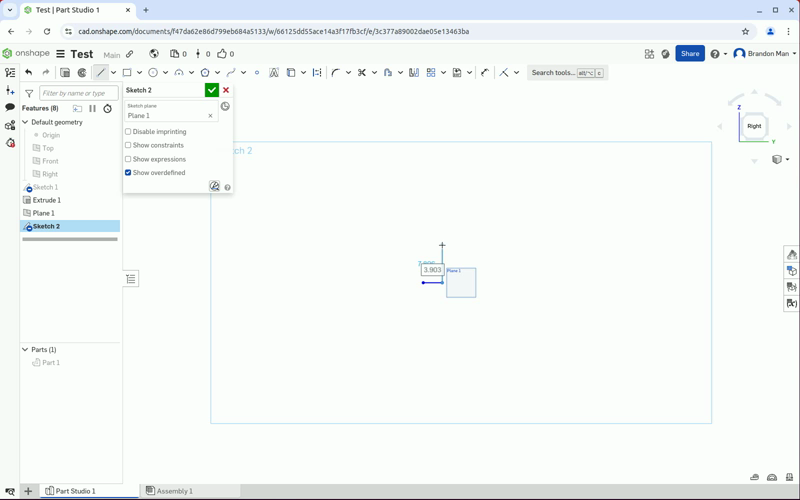
key_up(shift)
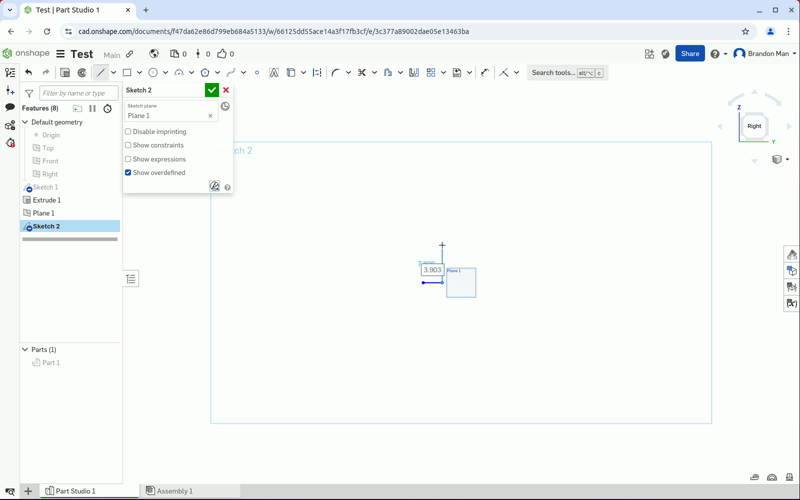
key_down(shift)
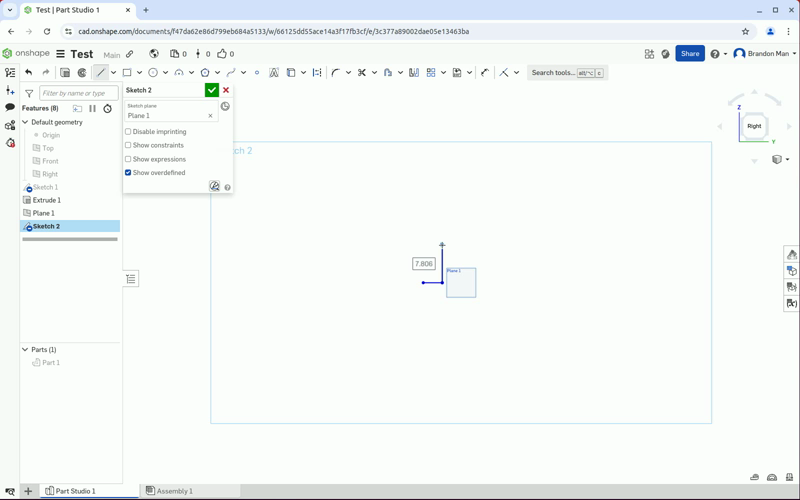
mouse_move(472, 244)
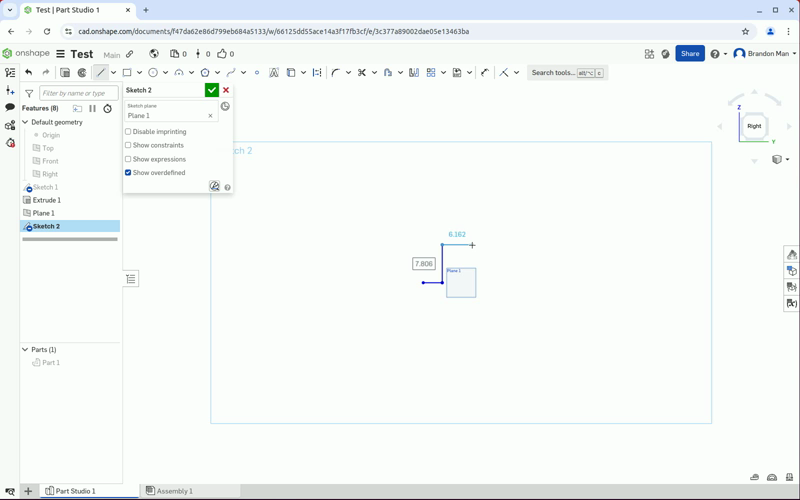
mouse_move(432, 244)
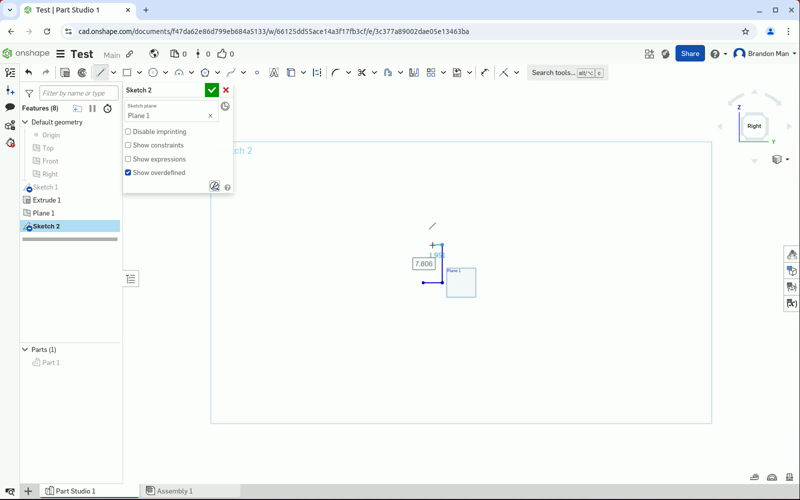
click(432, 244)
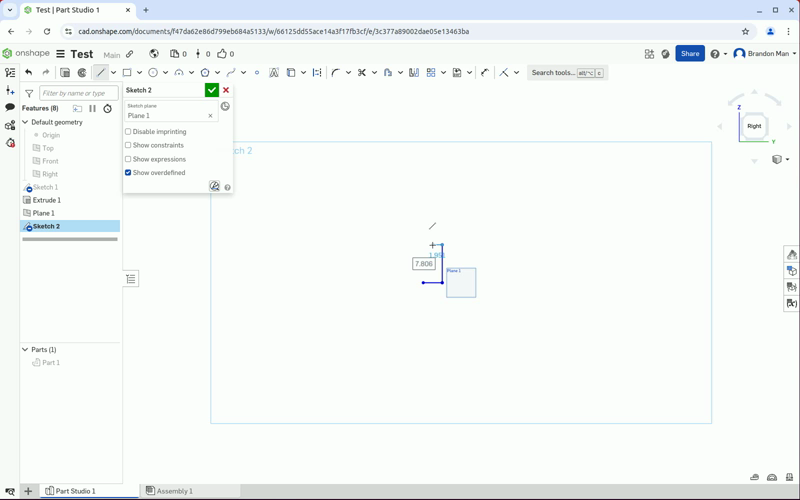
key_up(shift)
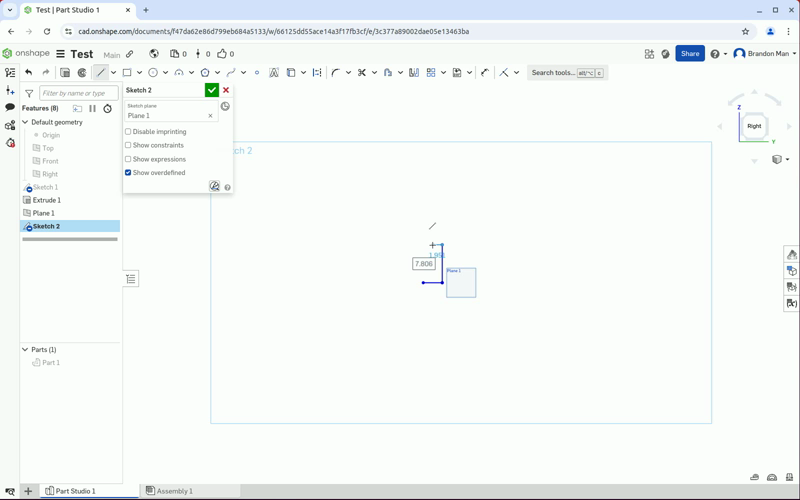
key_down(shift)
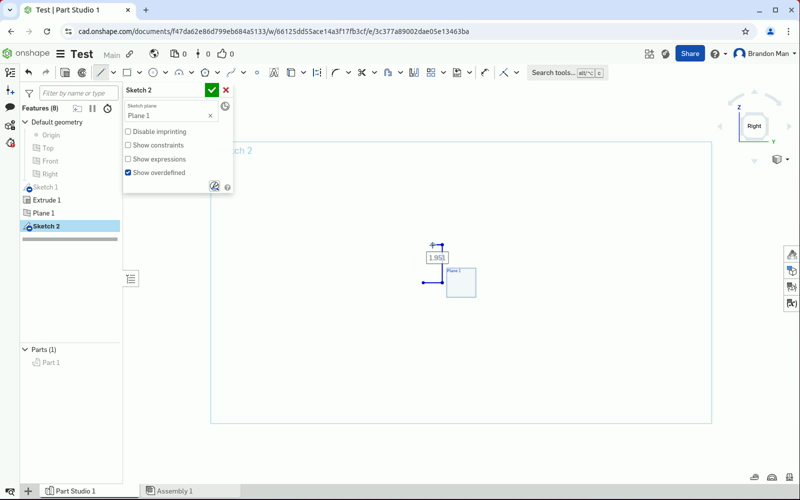
mouse_move(462, 244)
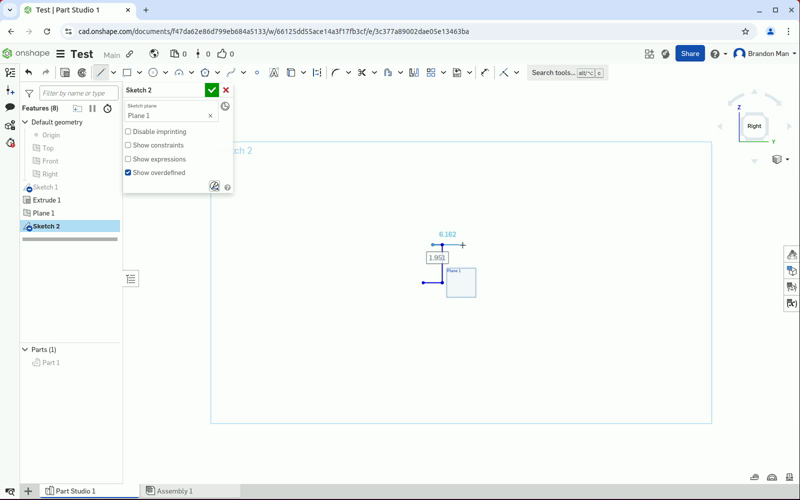
mouse_move(423, 244)
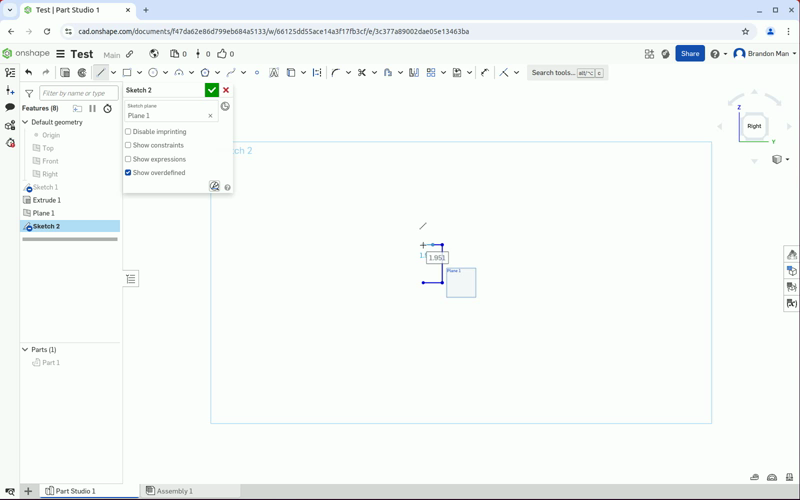
click(423, 244)
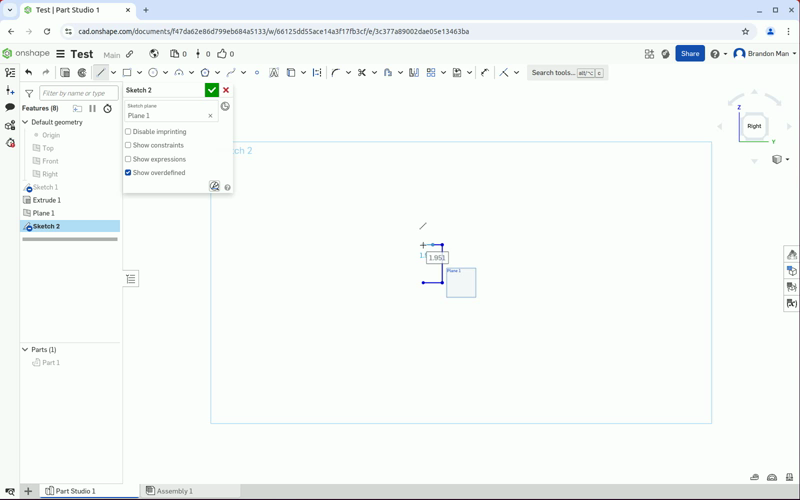
key_up(shift)
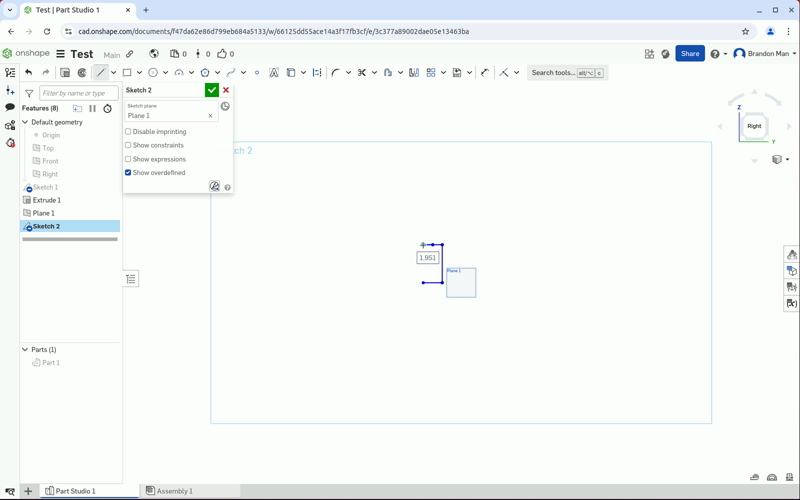
mouse_move(453, 244)
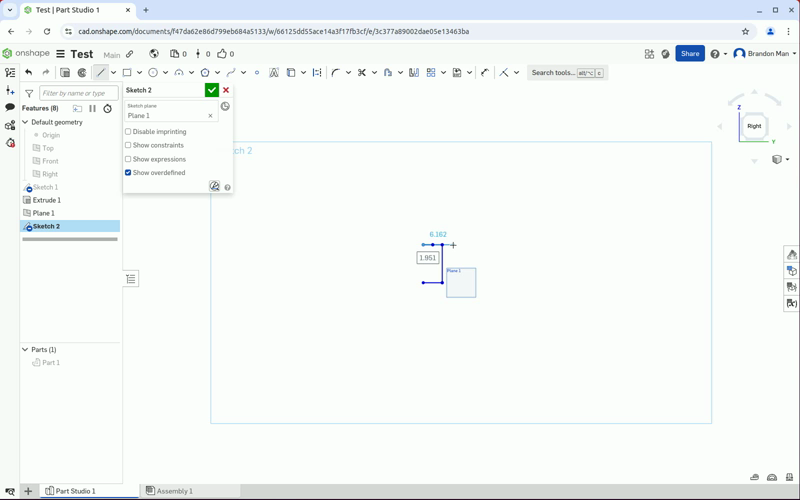
key_down(shift)
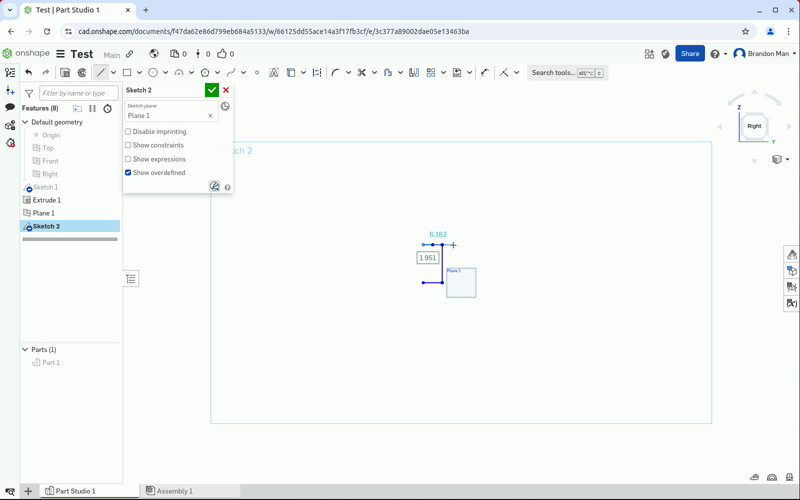
mouse_move(423, 282)
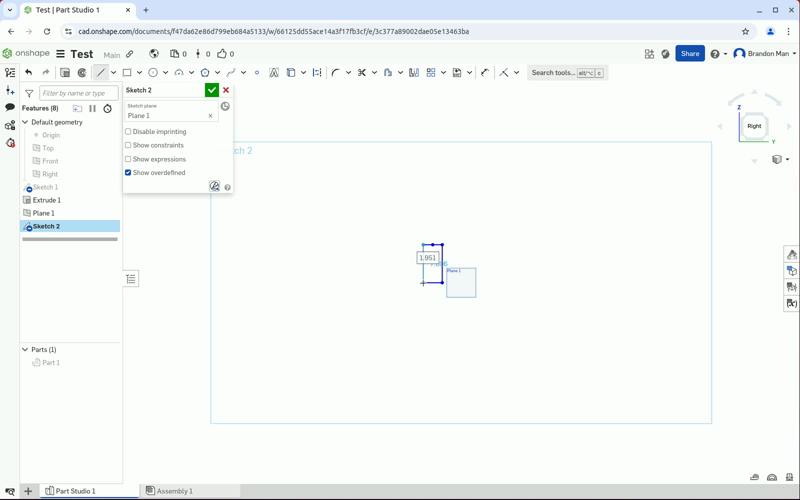
key_up(shift)
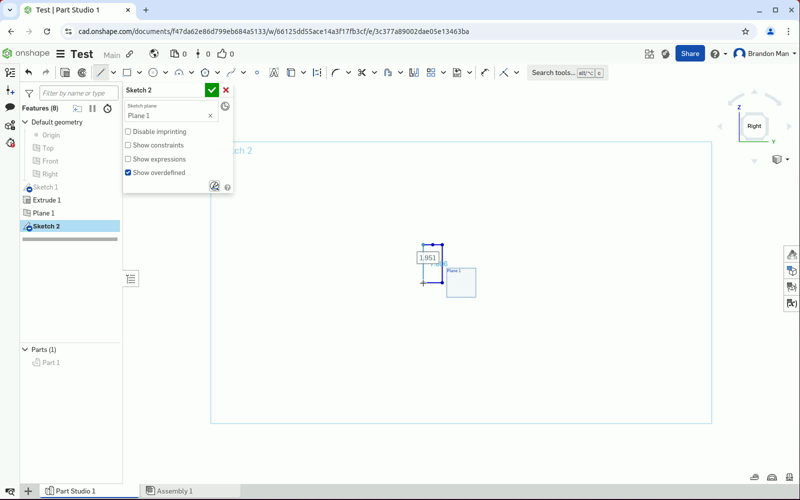
click(423, 282)
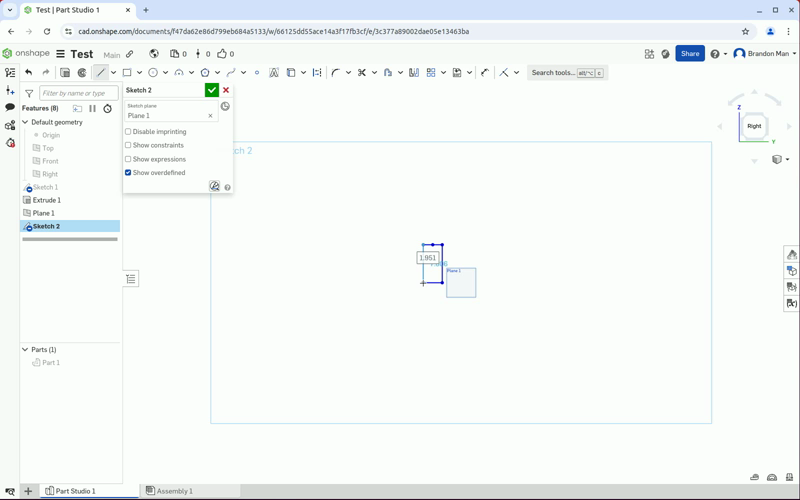
key(esc)
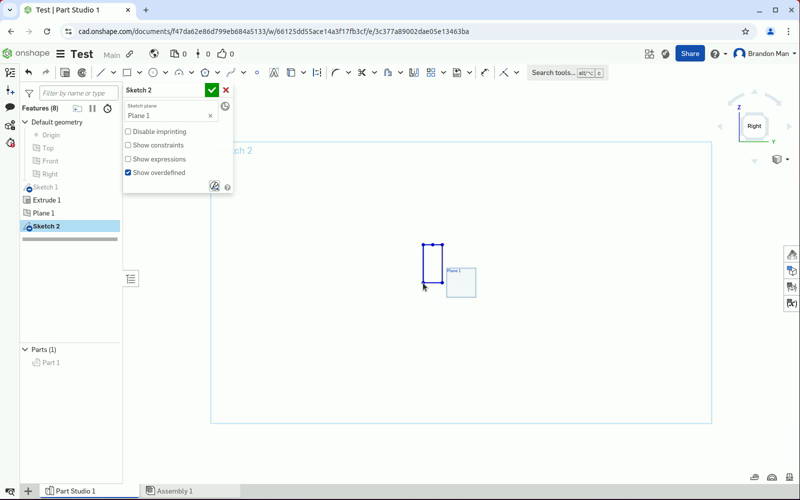
mouse_move(437, 272)
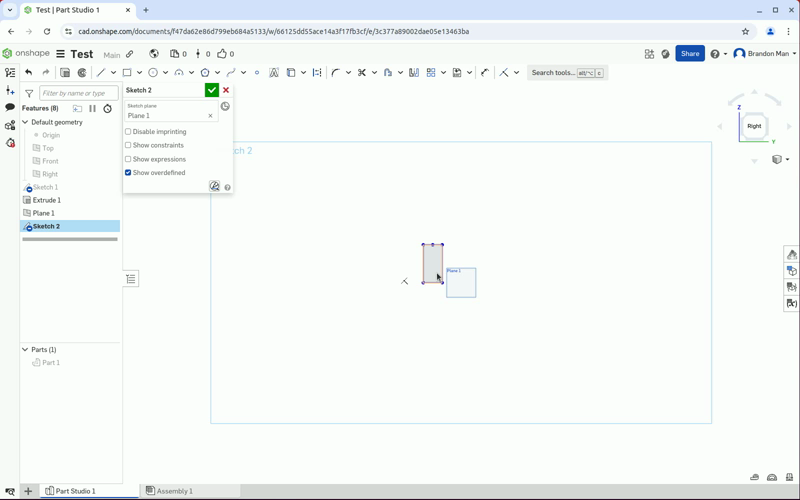
scroll(6)
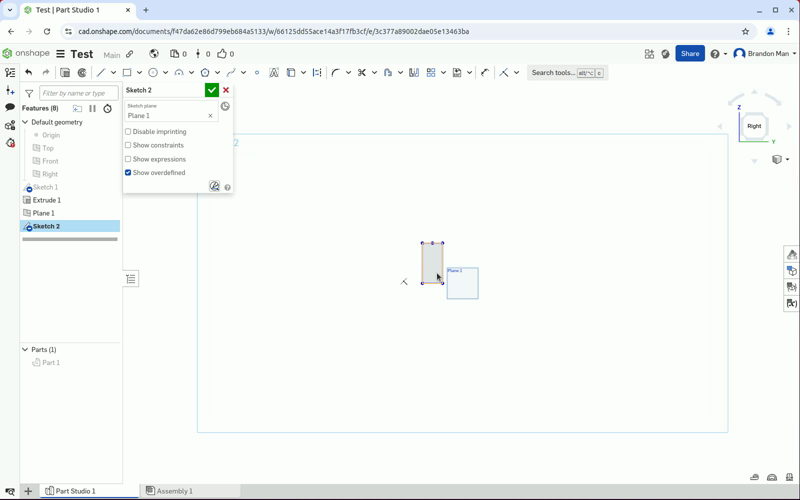
scroll(6)
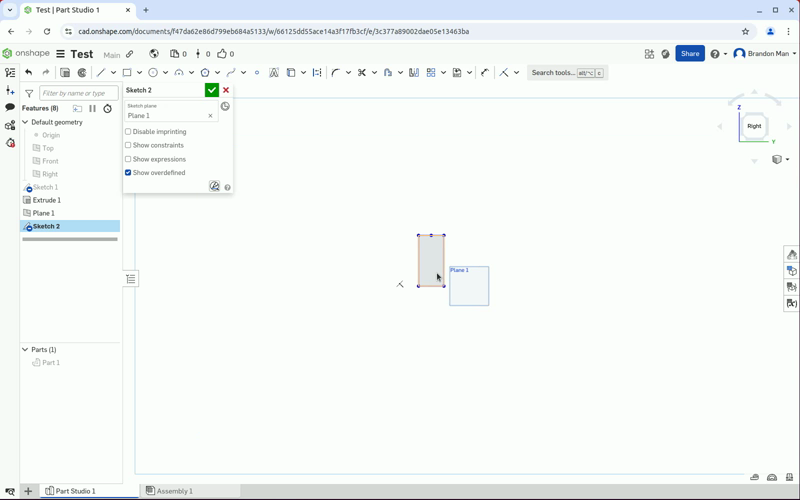
scroll(6)
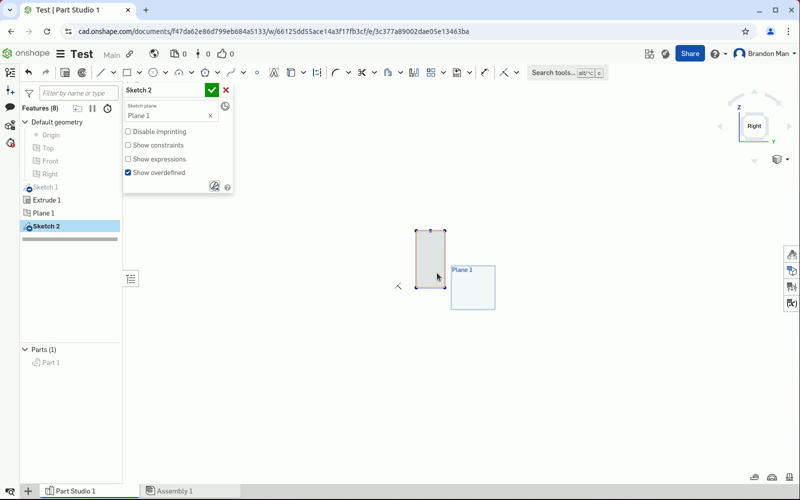
scroll(6)
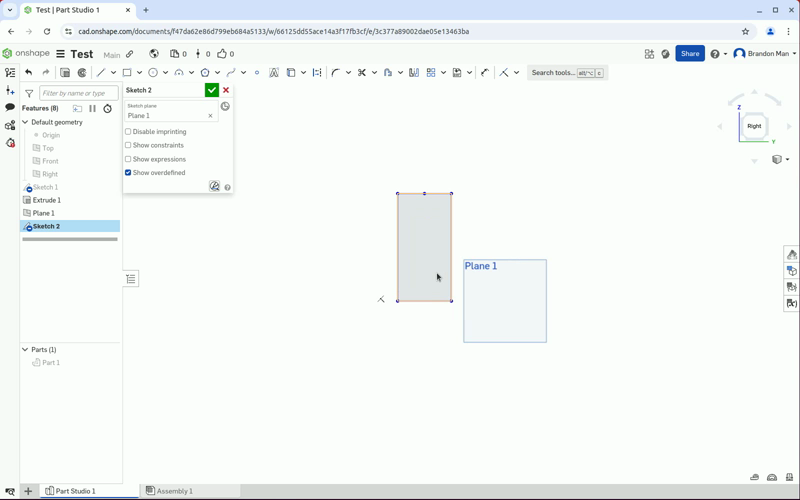
scroll(6)
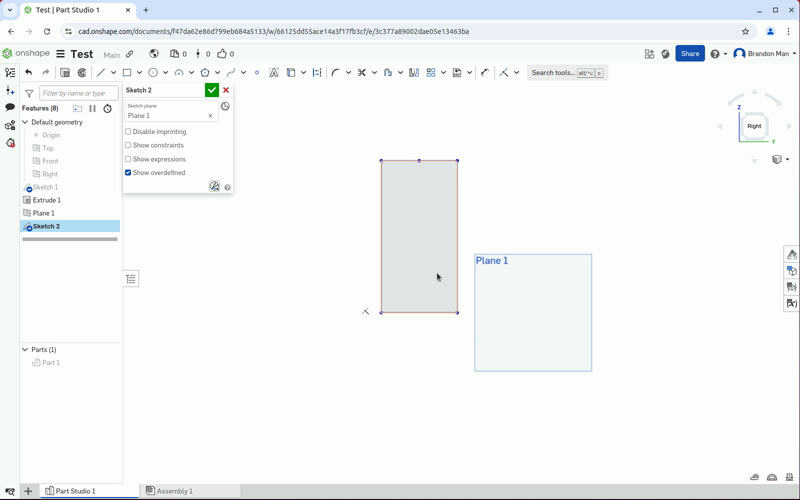
scroll(6)
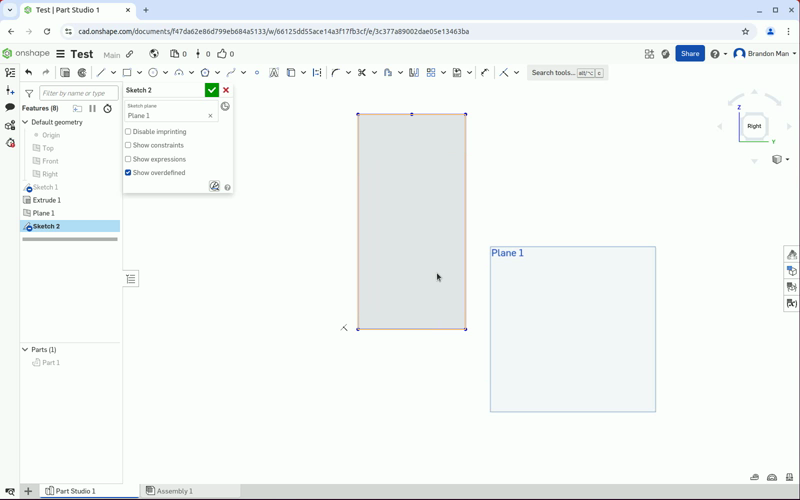
scroll(6)
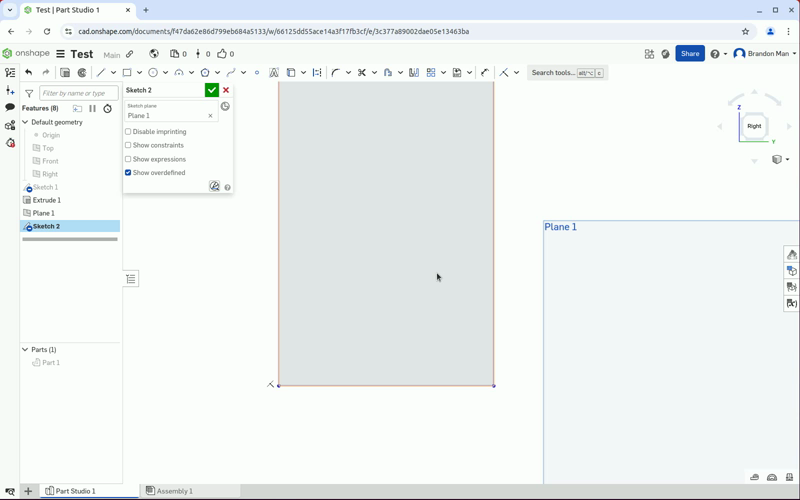
click(437, 272)
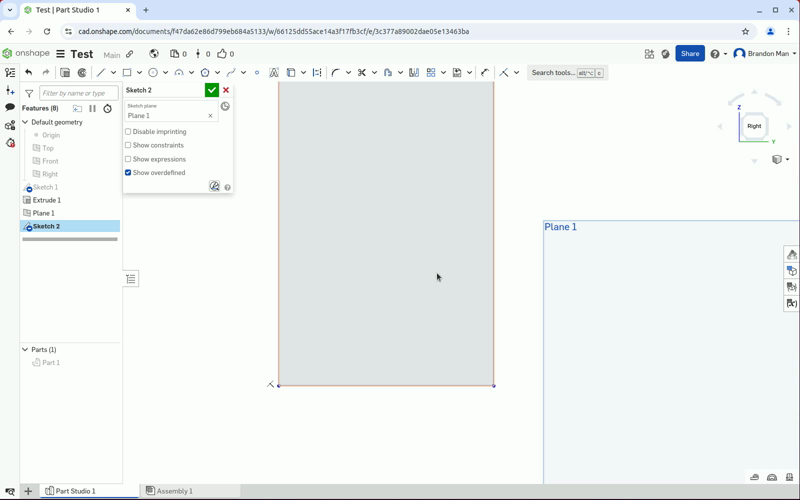
scroll(-6)
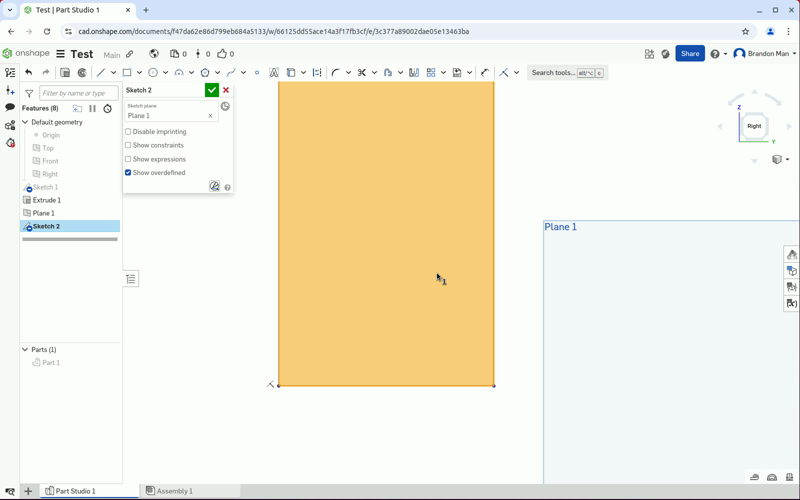
scroll(-6)
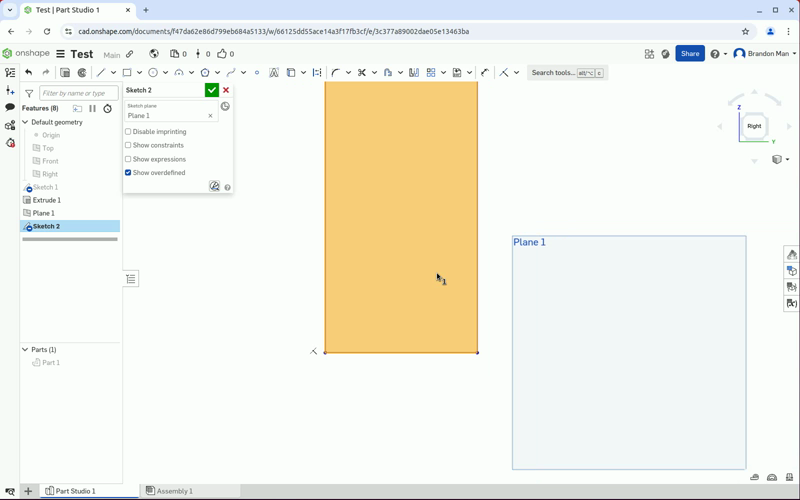
scroll(-6)
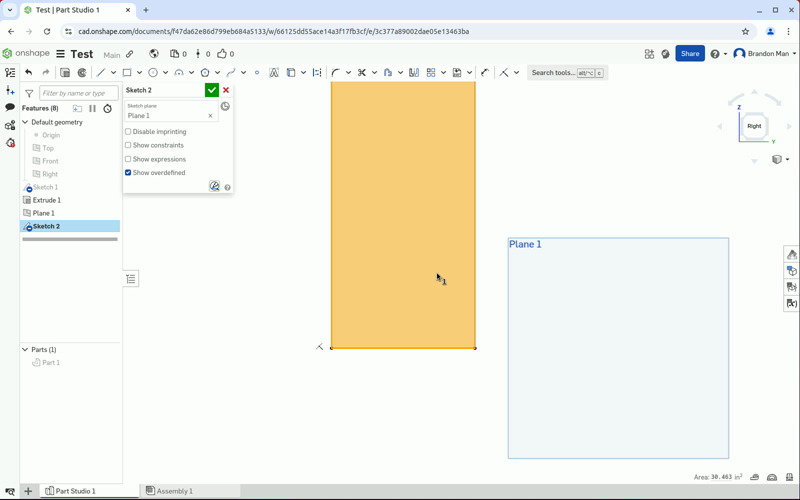
scroll(-6)
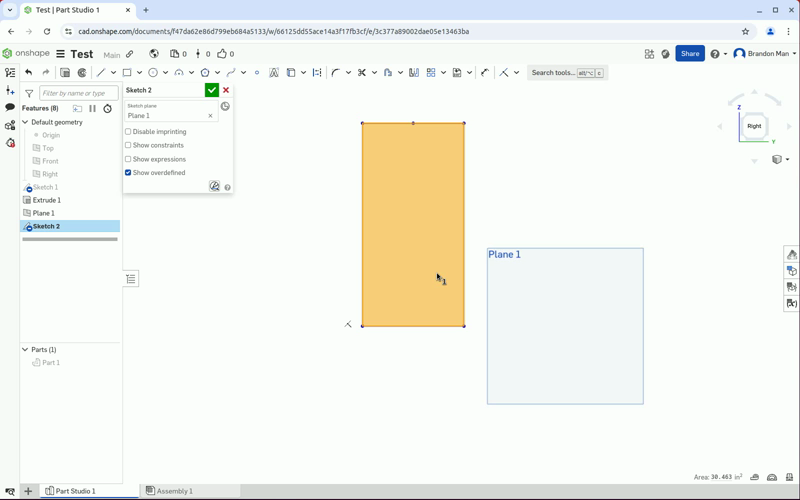
scroll(-6)
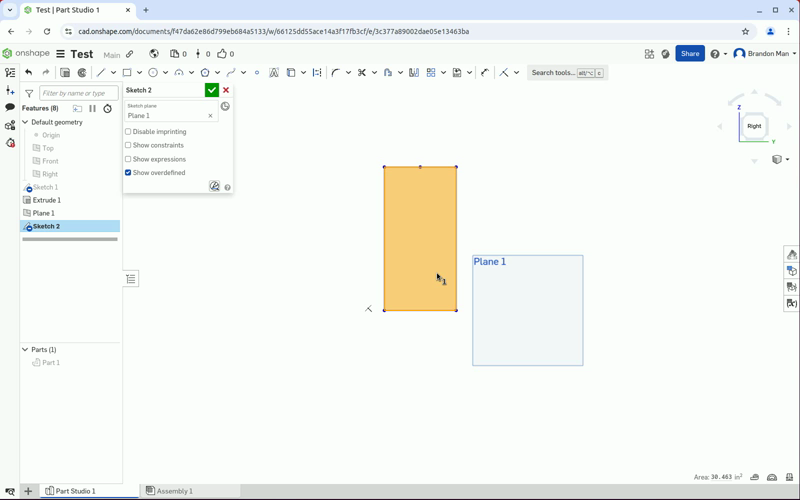
scroll(-6)
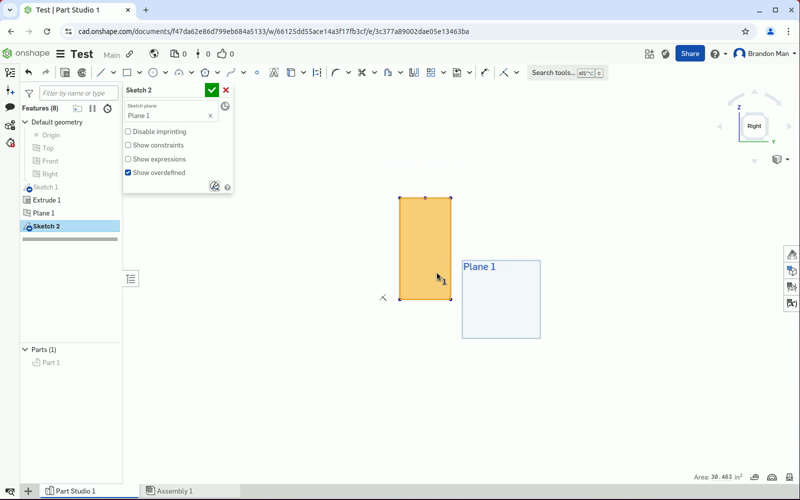
scroll(-6)
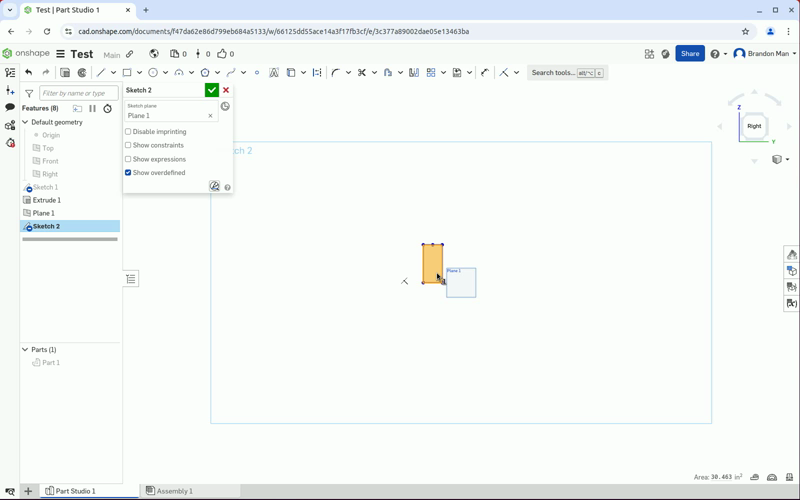
mouse_move(73, 352)
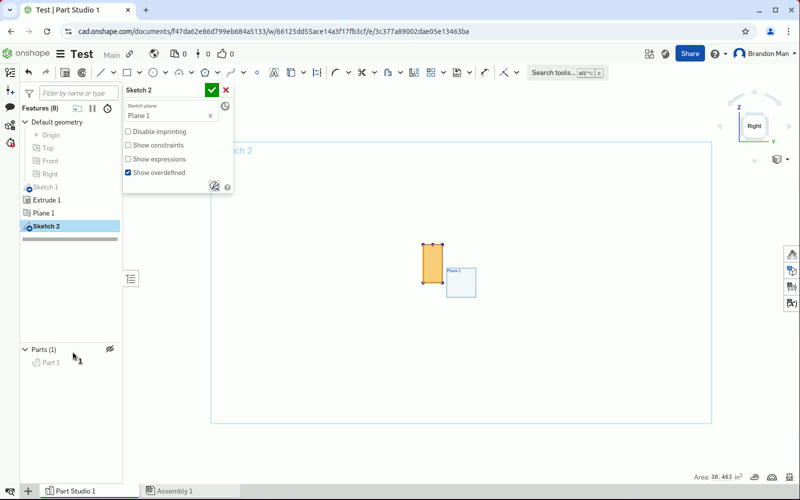
key(shift+y)
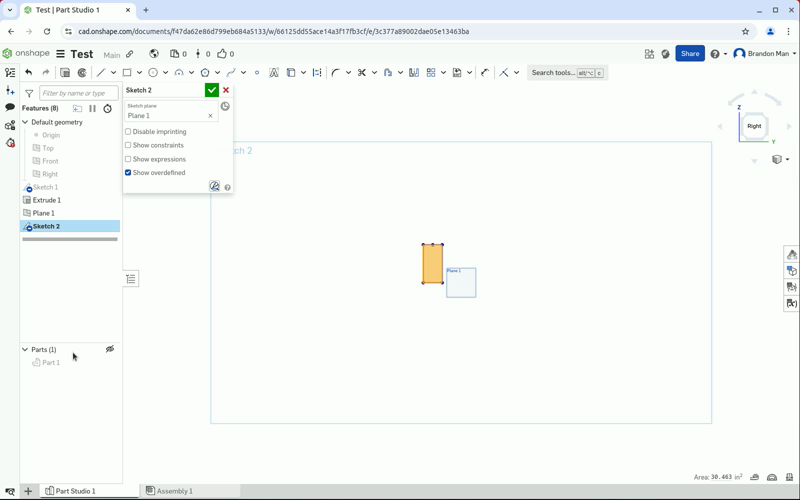
key(shift+e)
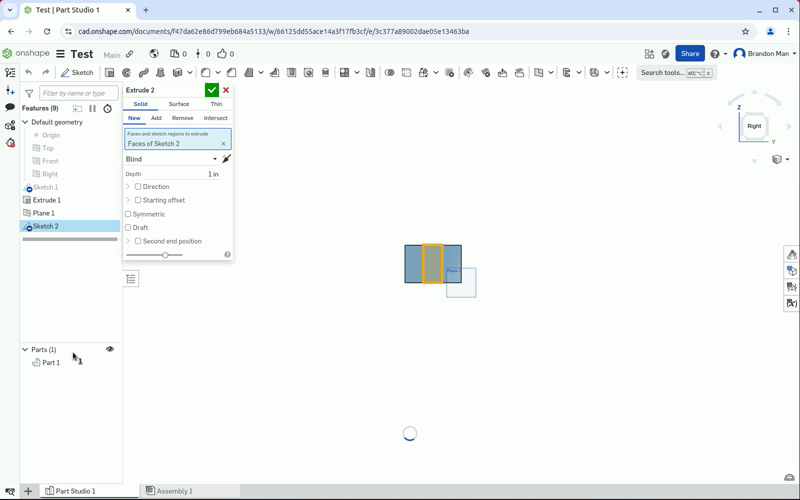
mouse_move(143, 106)
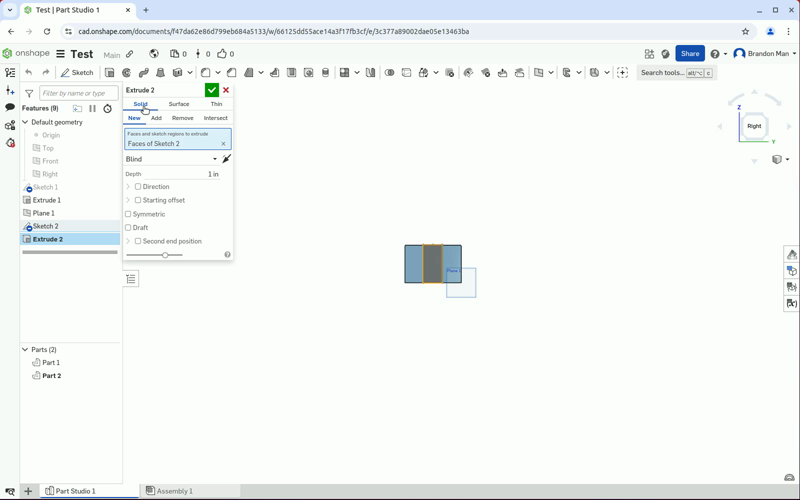
click(143, 106)
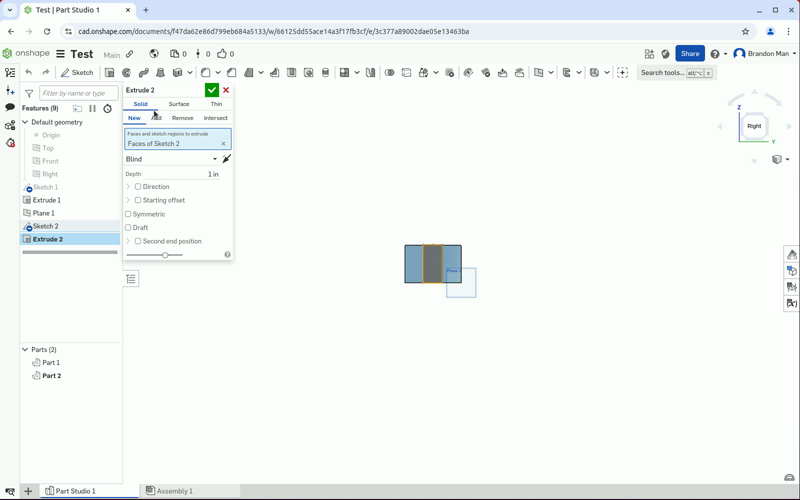
mouse_move(186, 120)
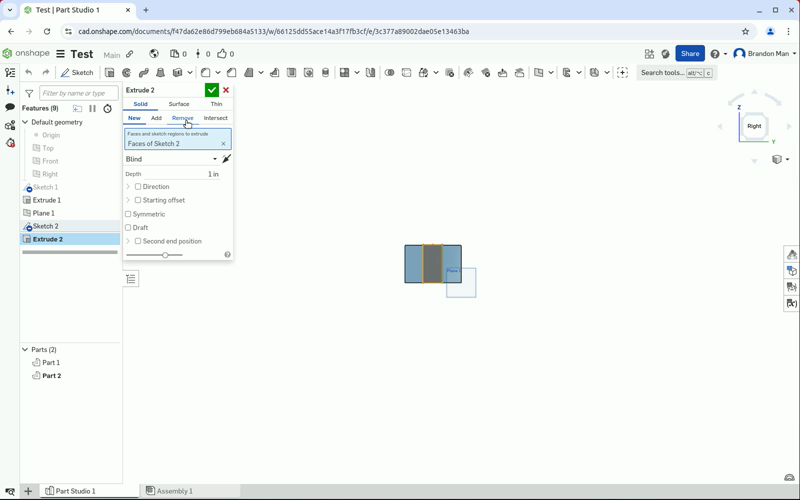
click(186, 120)
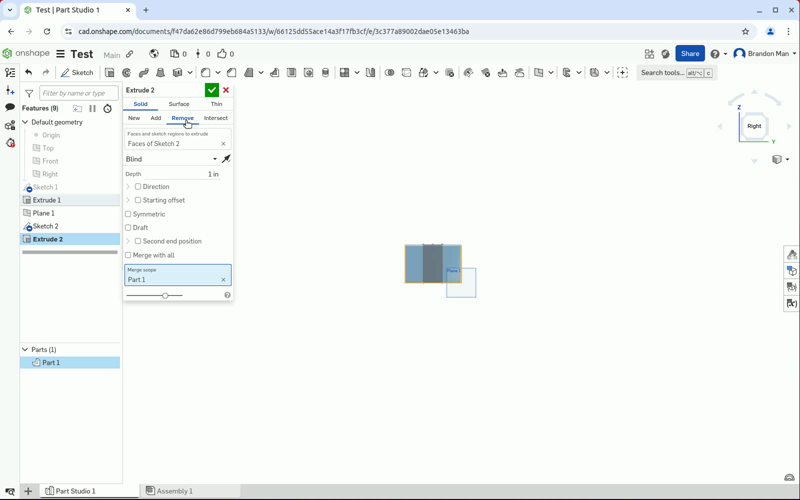
key(tab, 4)
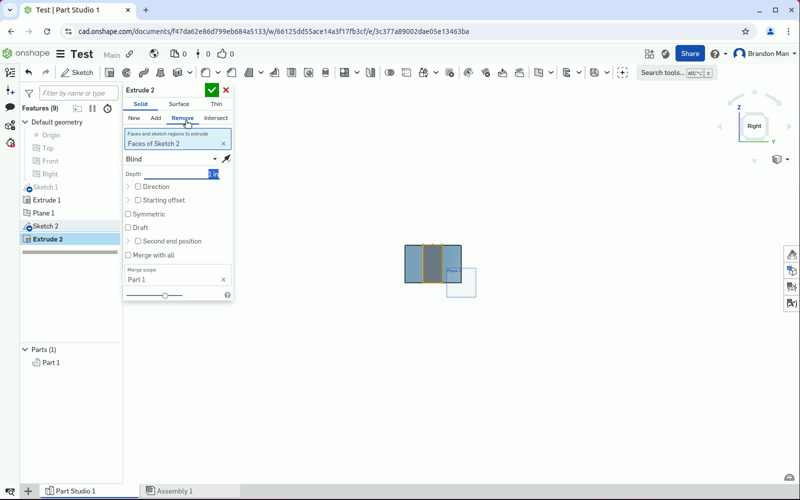
text(7.703)
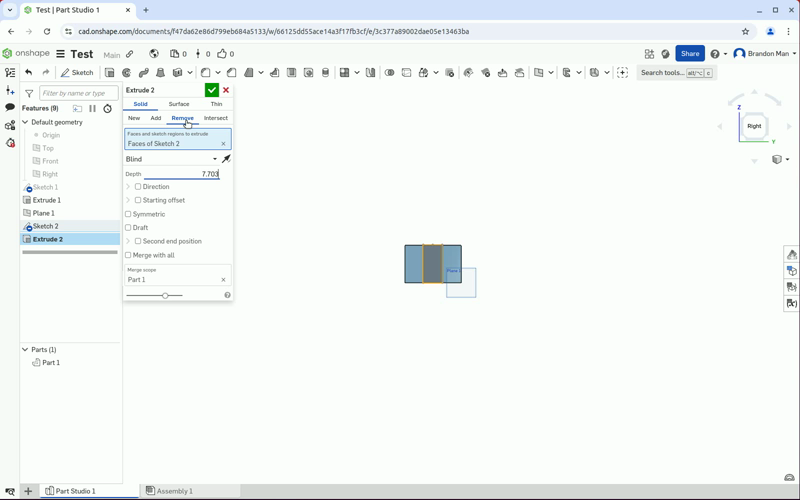
key(tab, 6)
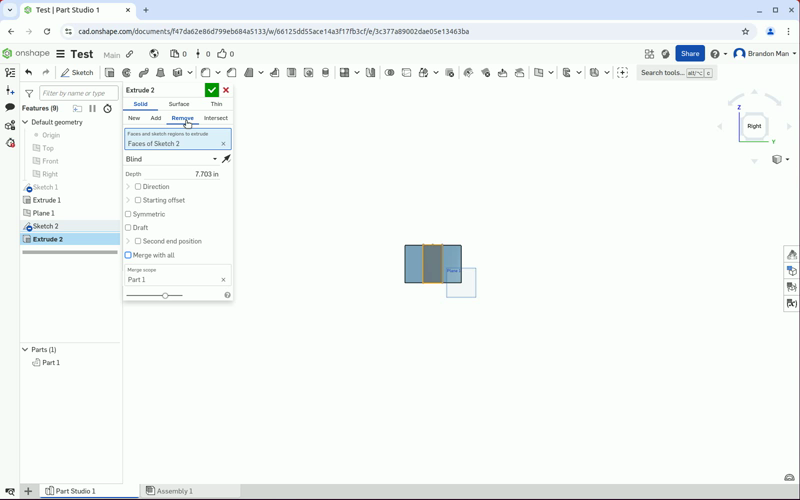
key(space)
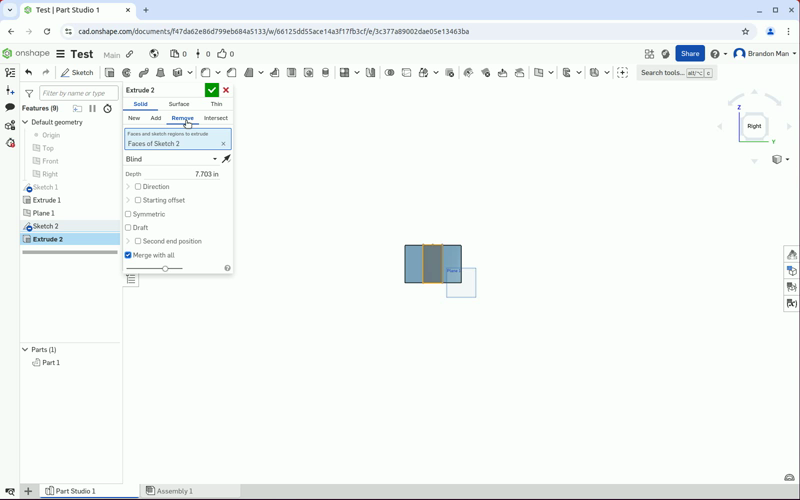
key(enter)
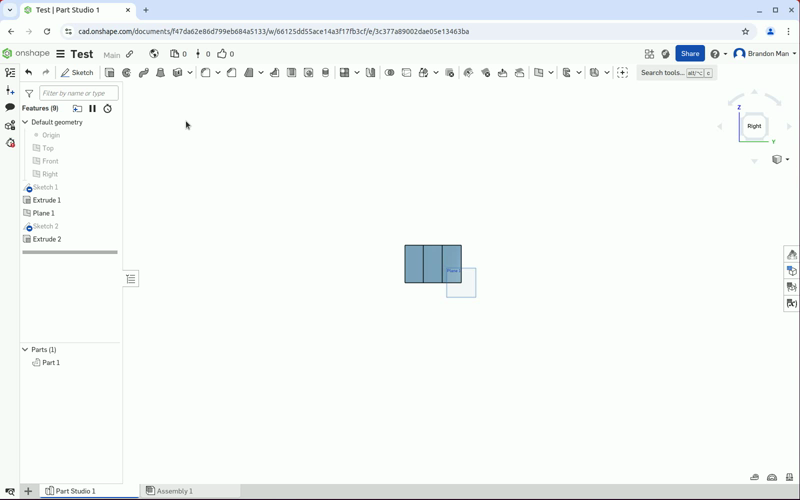
key(shift+h)
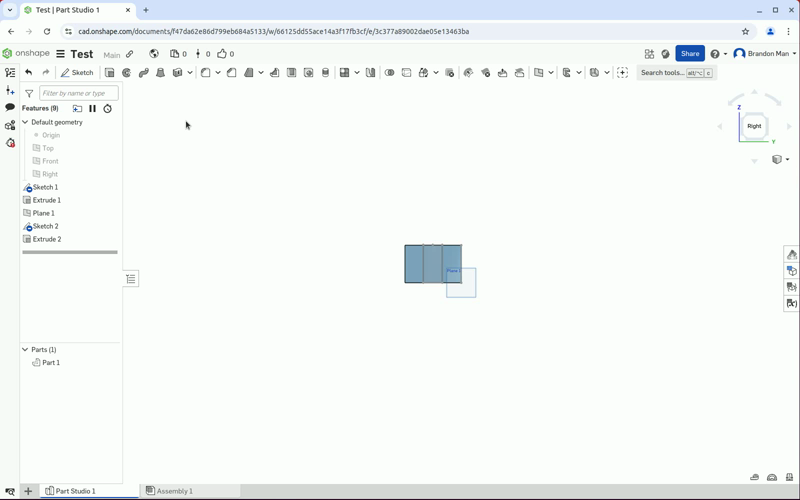
key(shift+h)
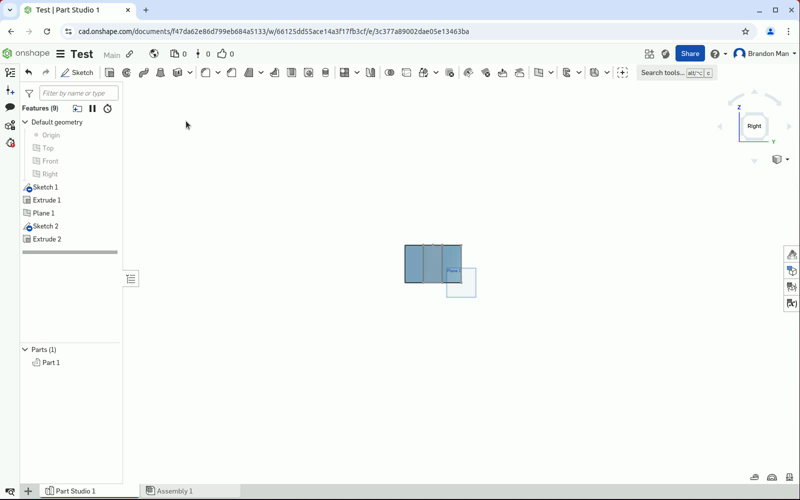
key(shift+7)
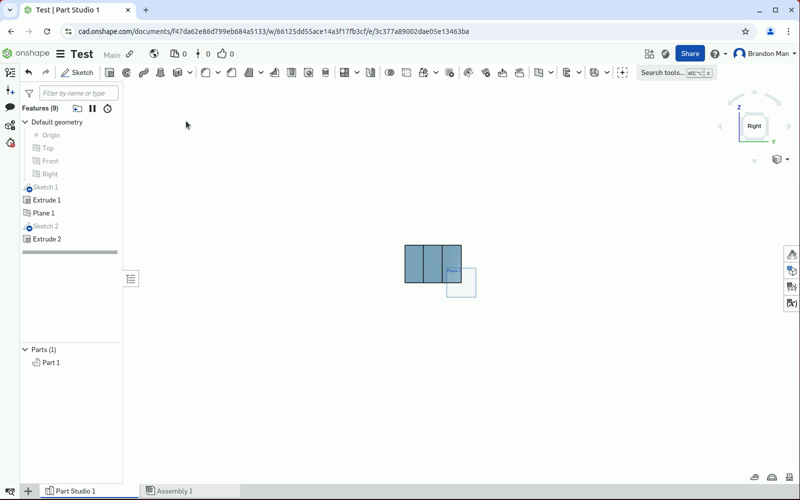
key(right, 2)
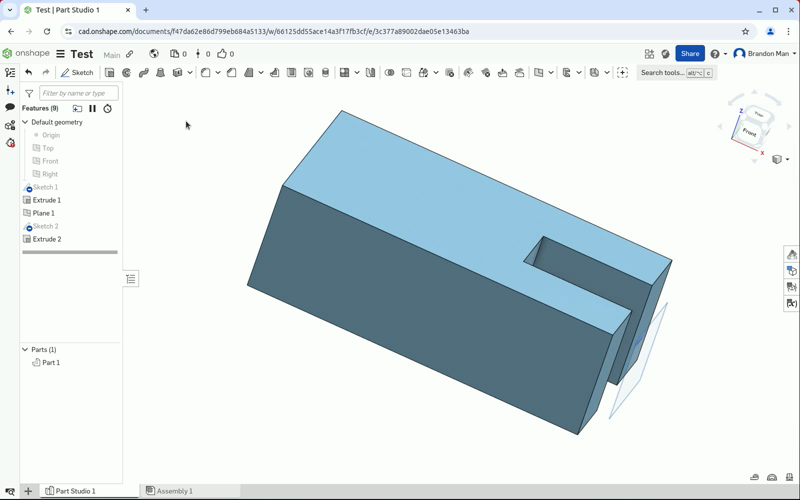
key(down, 2)
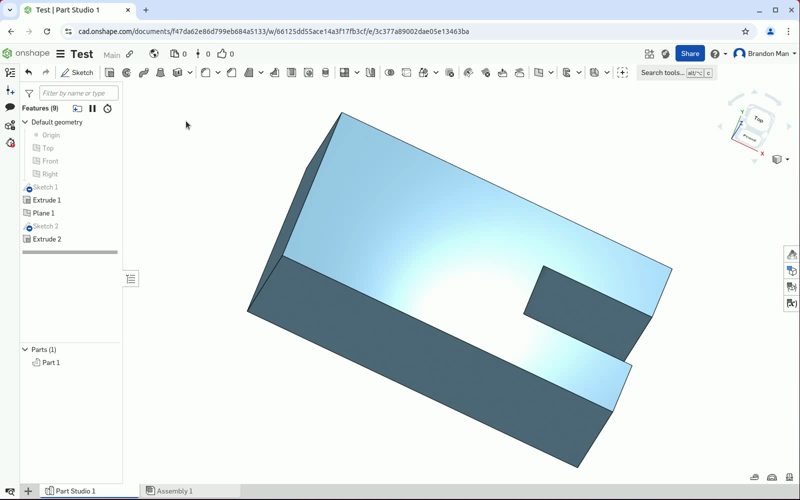
key(up, 2)
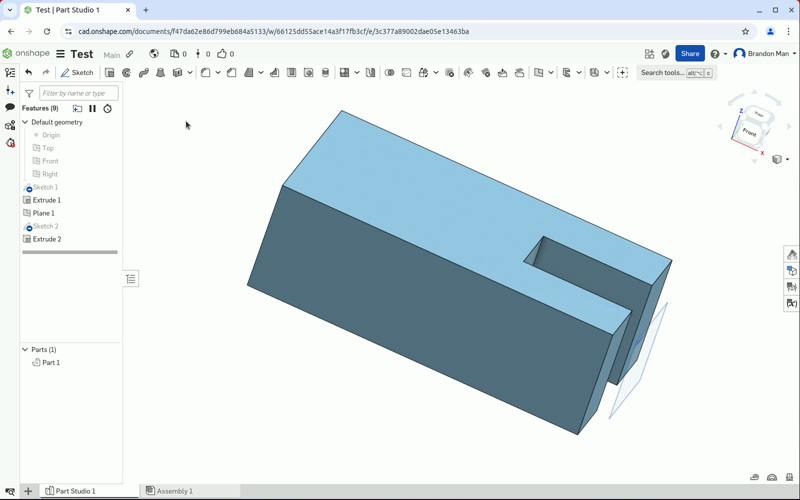
key(left, 2)
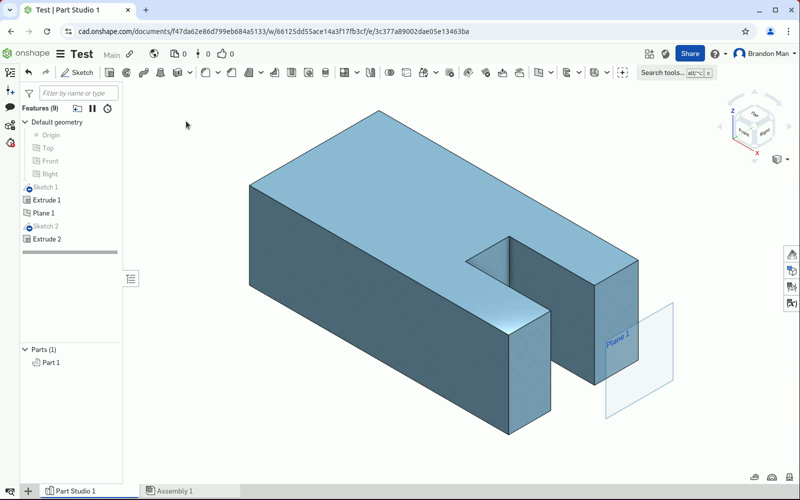
mouse_move(73, 189)
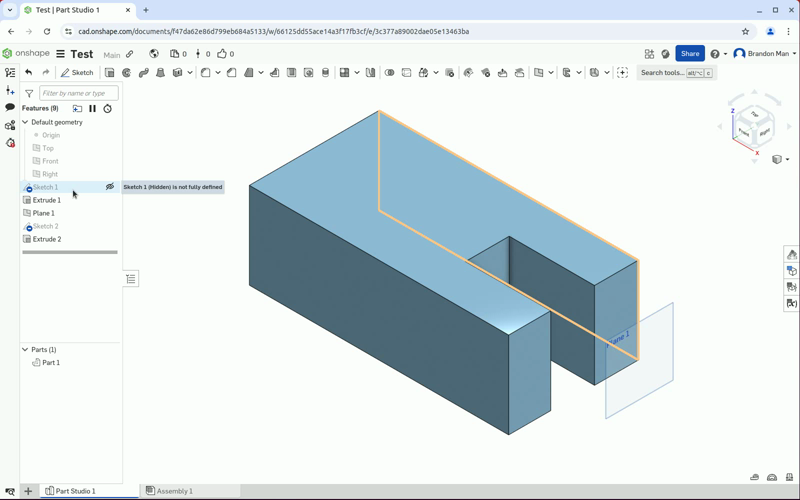
click(73, 189)